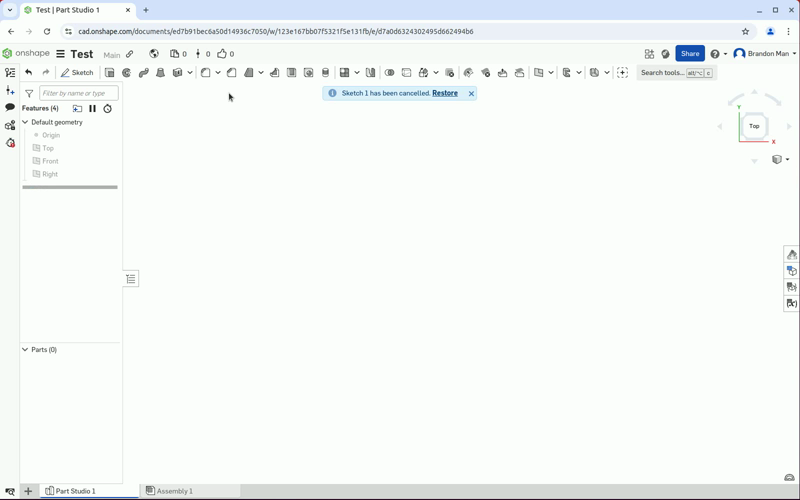
key(shift+h)
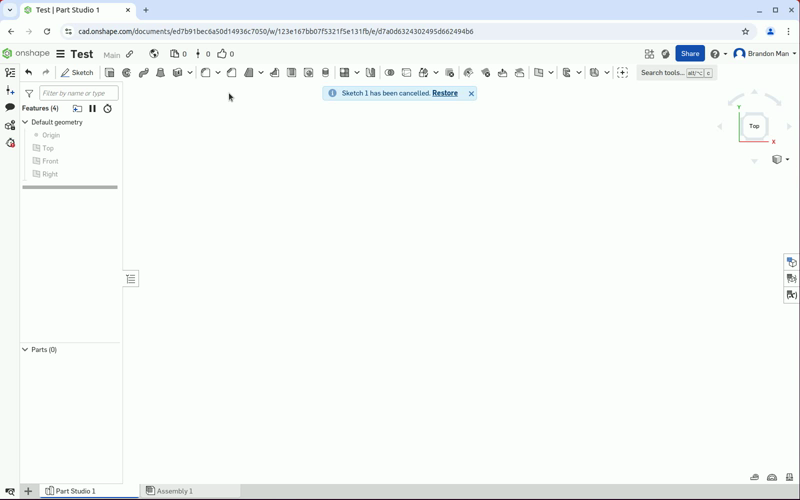
mouse_move(73, 352)
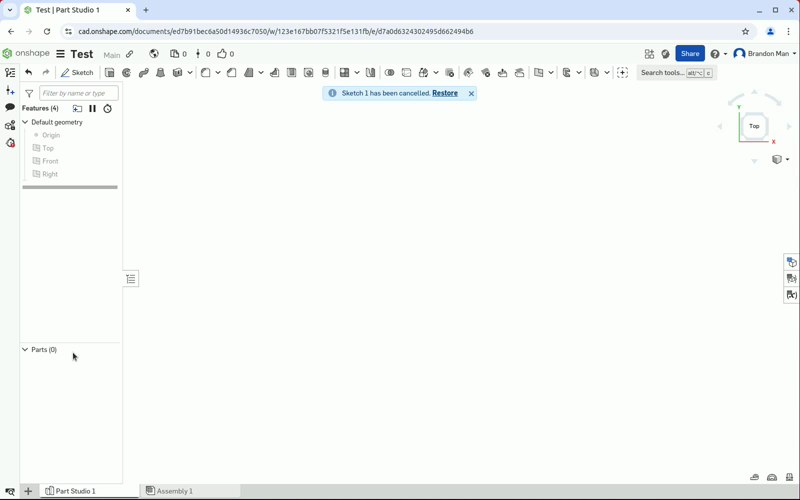
key(y)
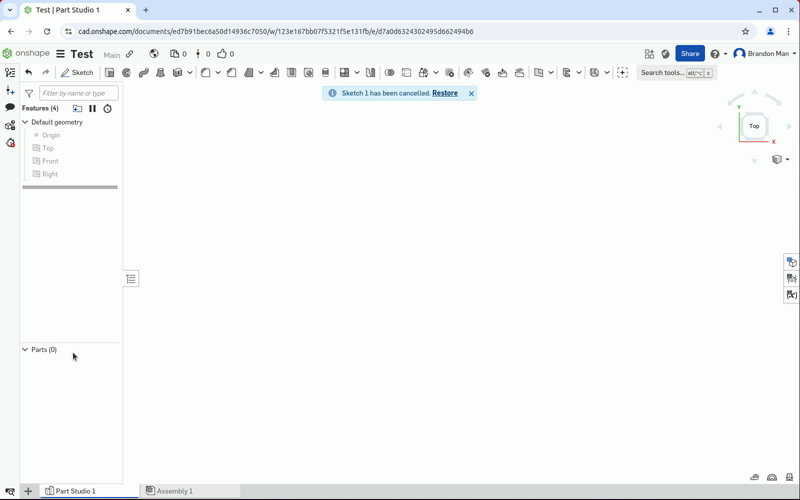
key(shift+p)
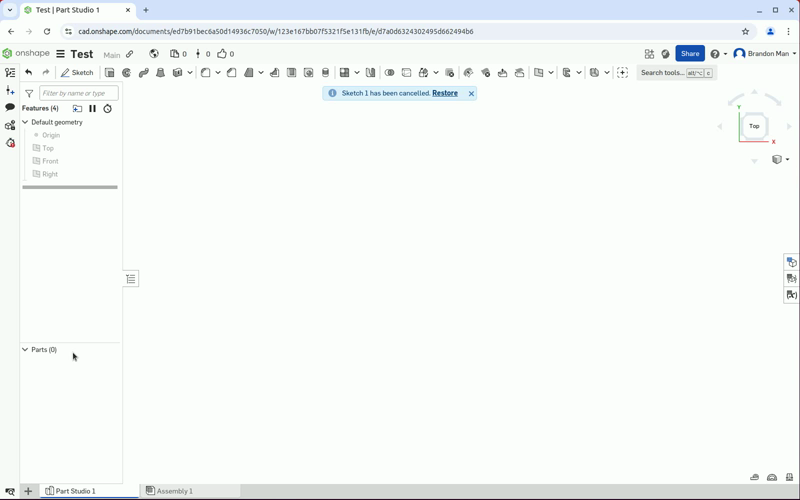
key(space)
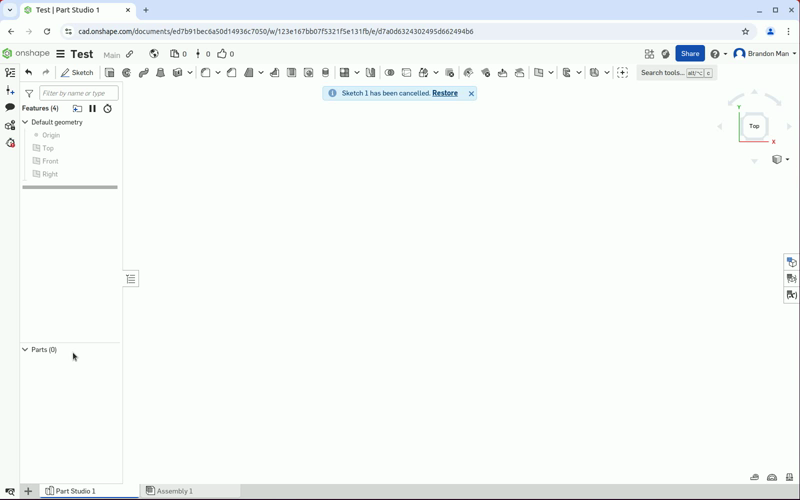
key_down(shift)
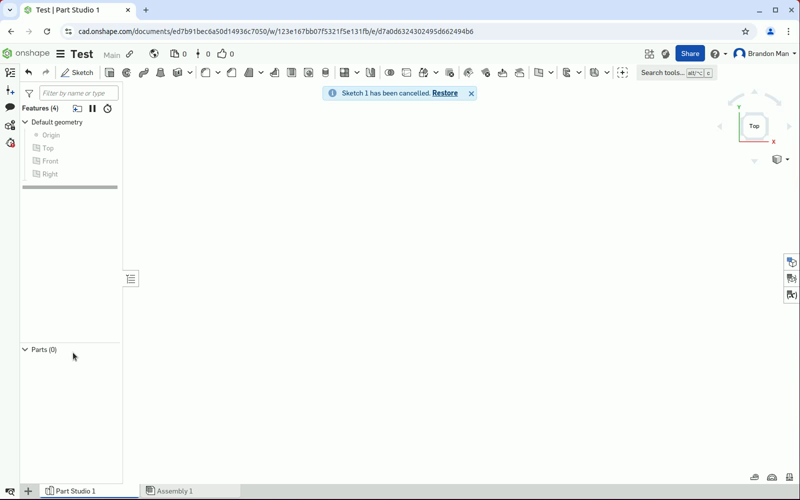
key(up)
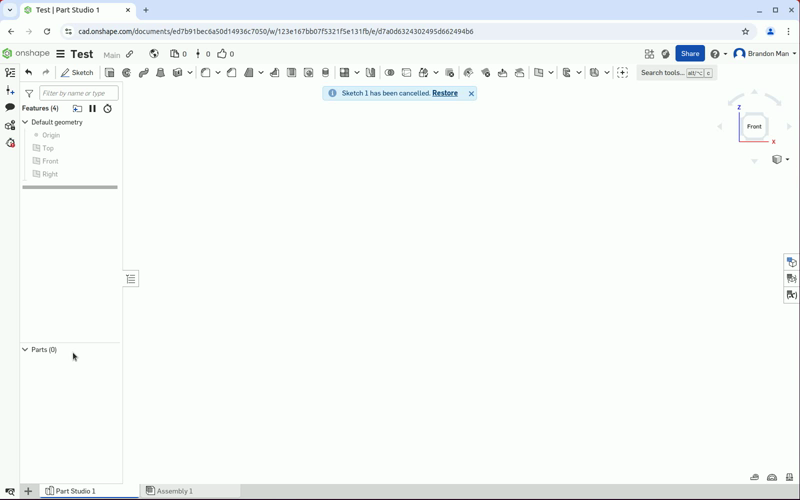
key_up(shift)
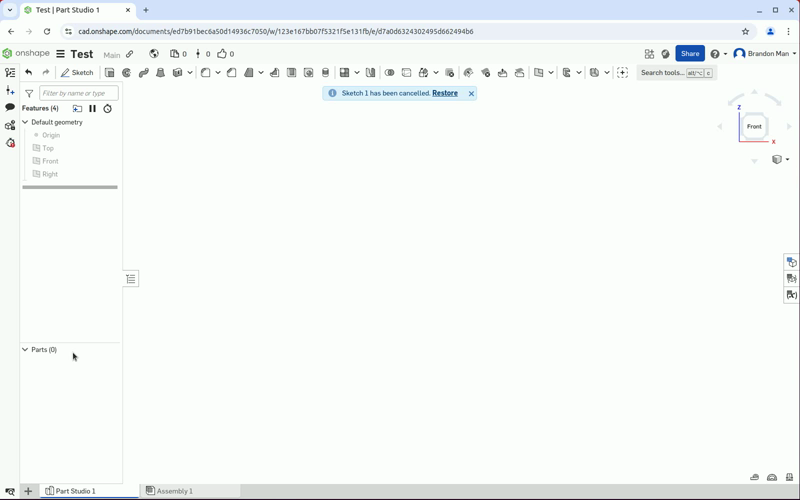
mouse_move(73, 352)
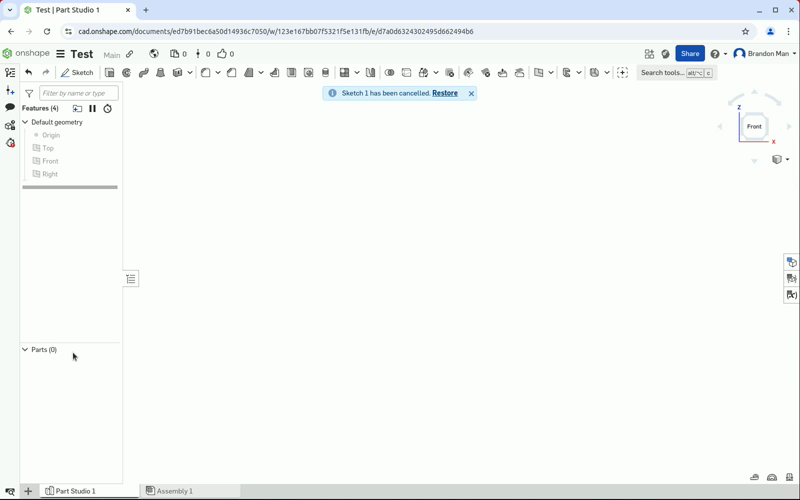
key(shift+y)
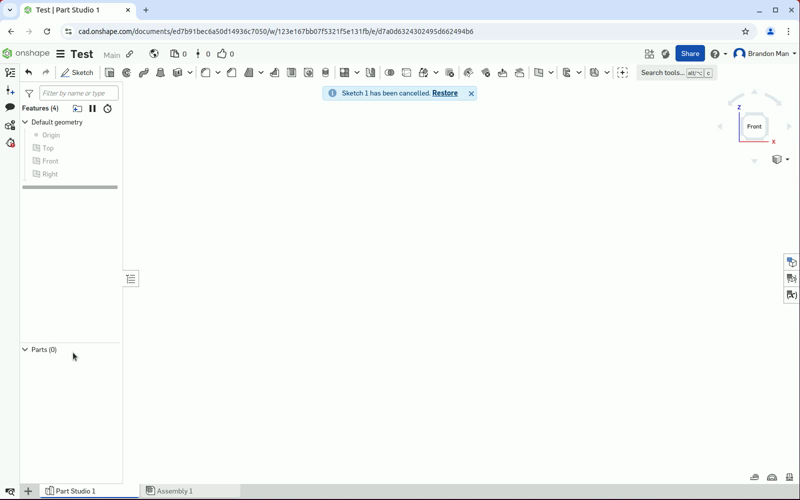
key(shift+s)
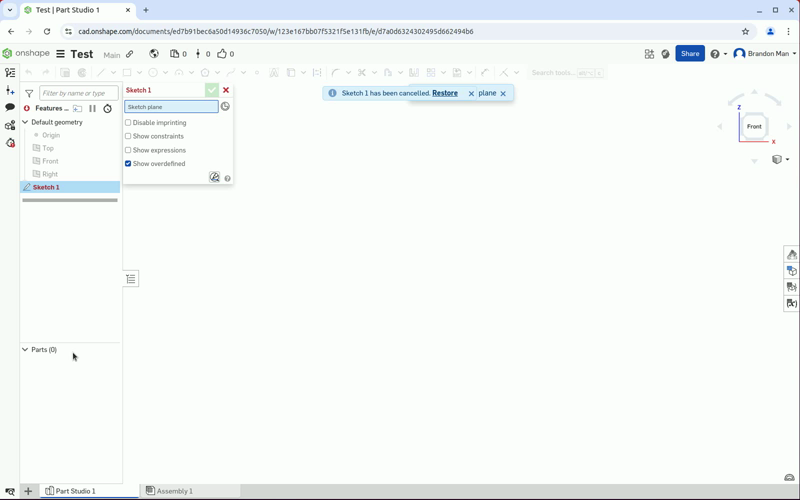
mouse_move(73, 163)
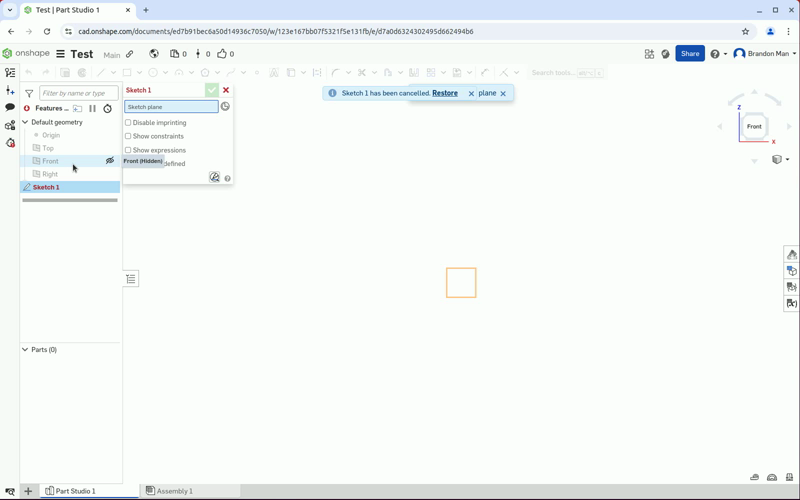
click(73, 163)
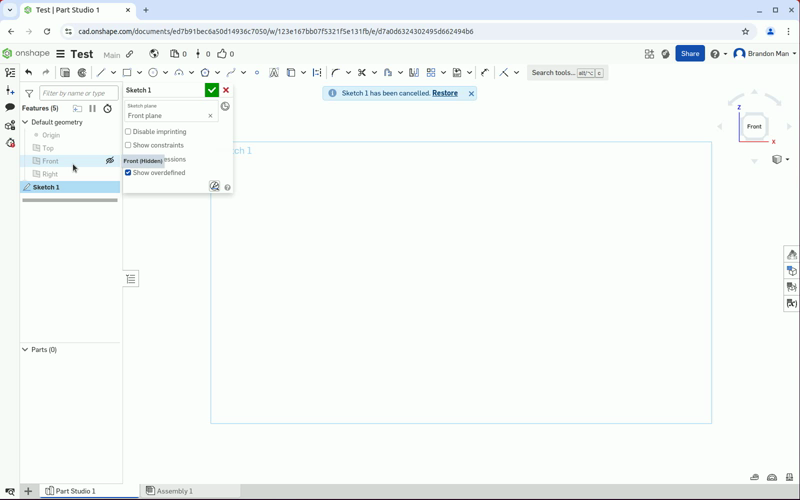
mouse_move(73, 352)
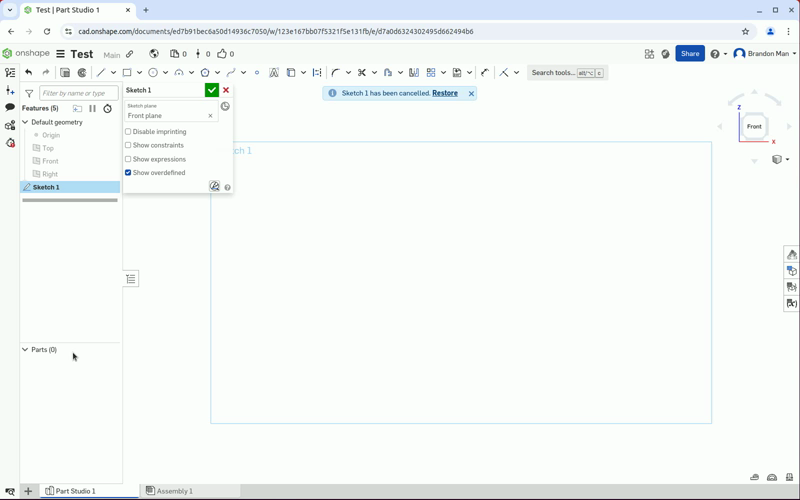
key(y)
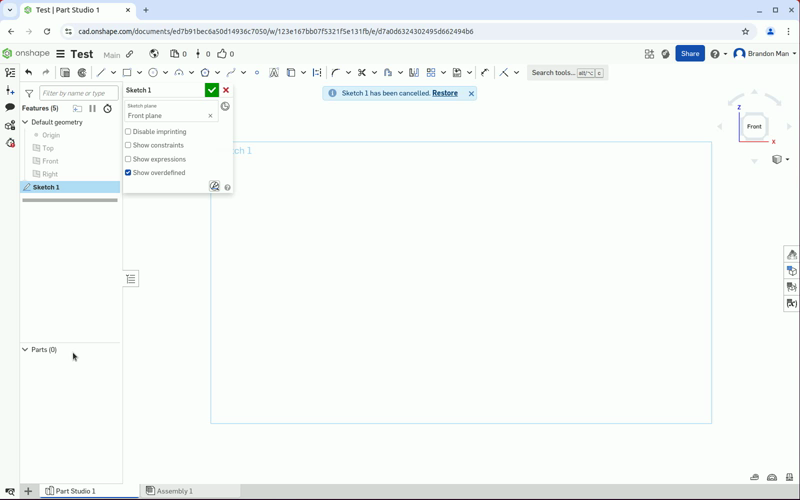
key(l)
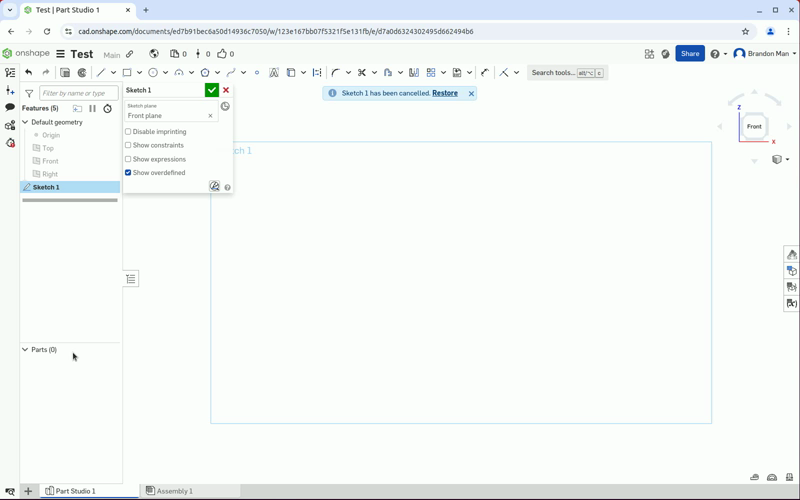
key_down(shift)
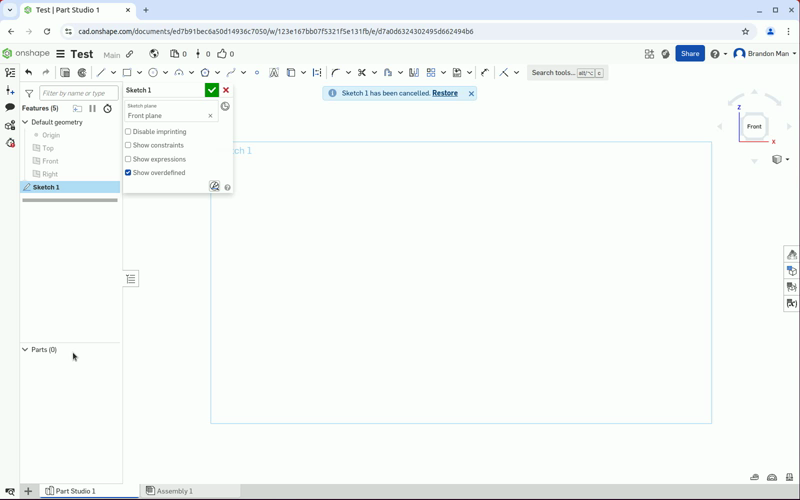
mouse_move(348, 255)
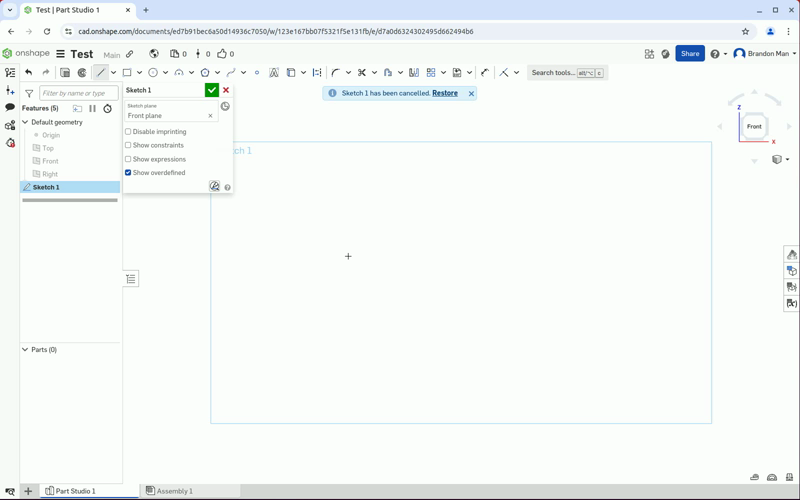
click(348, 255)
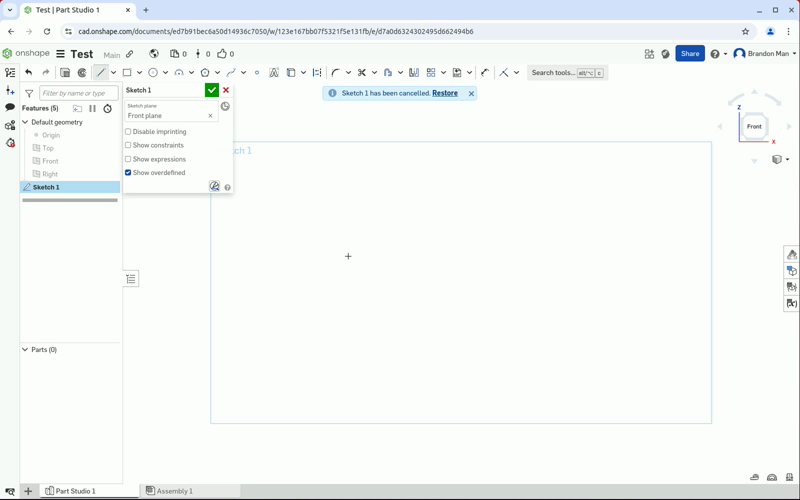
key_up(shift)
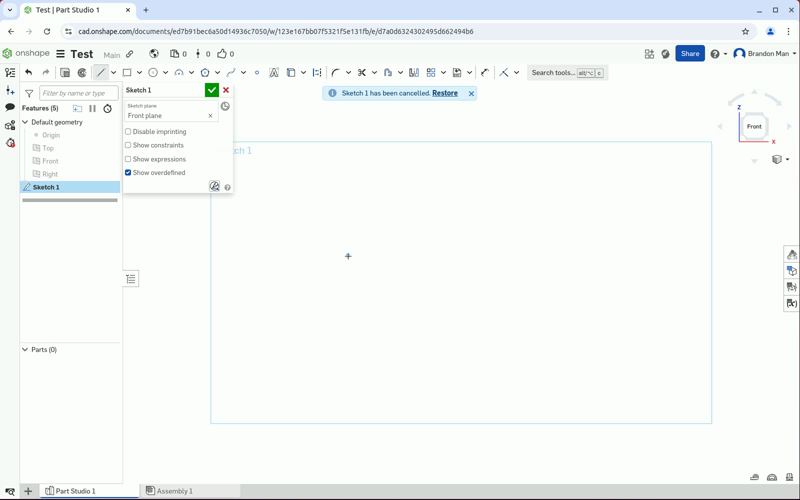
key_down(shift)
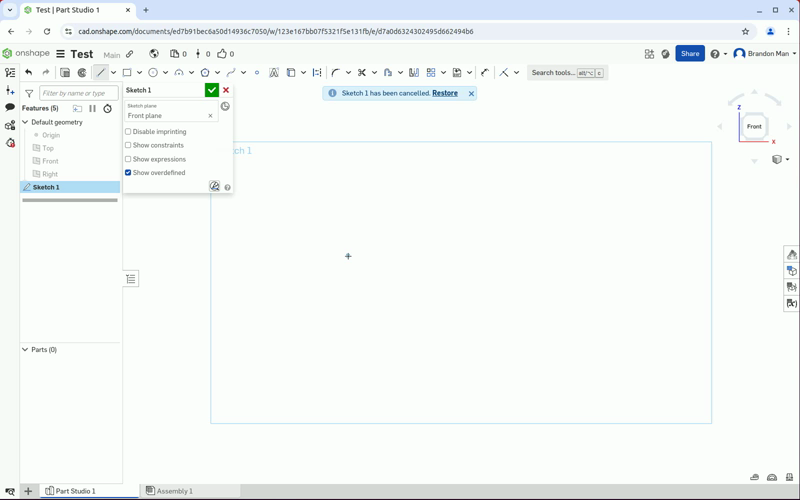
mouse_move(453, 255)
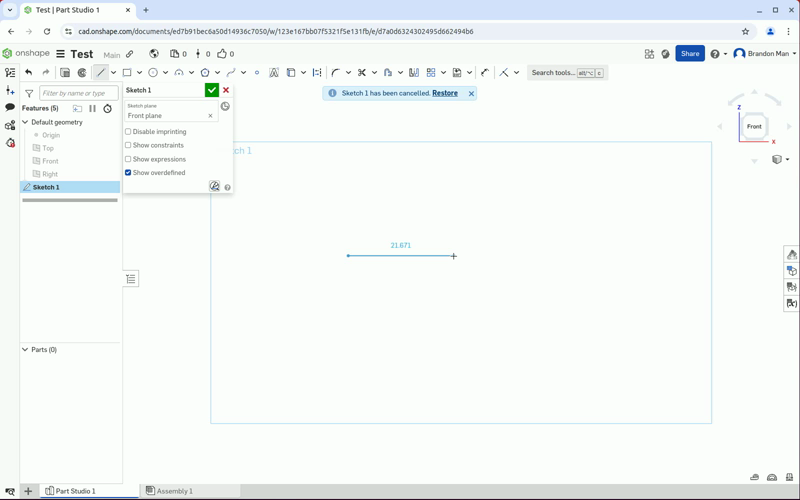
click(453, 255)
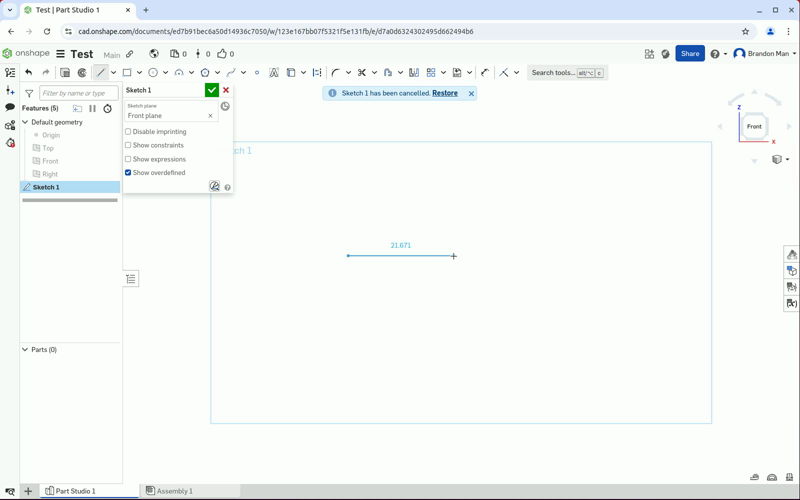
key_up(shift)
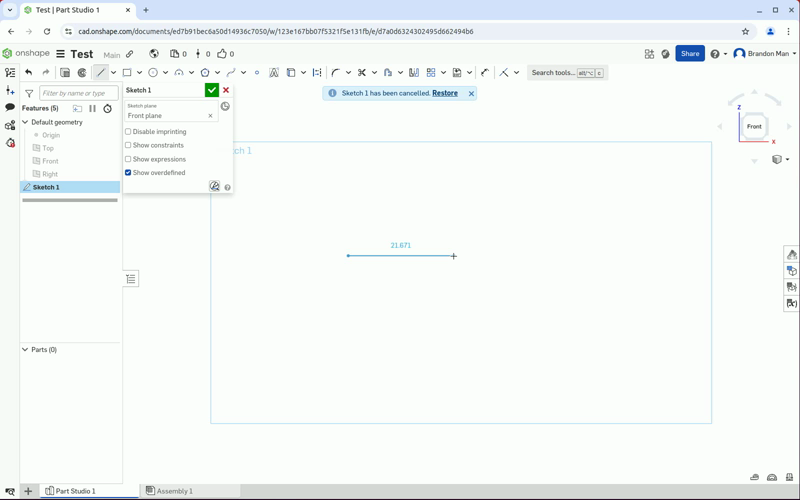
key_down(shift)
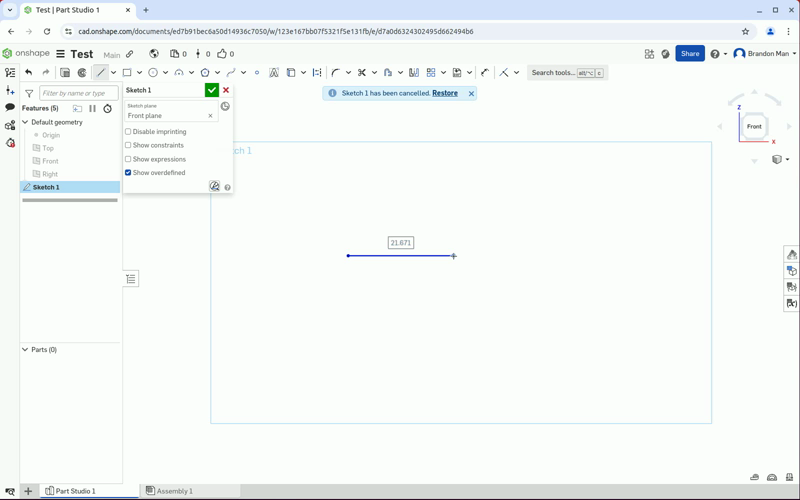
mouse_move(483, 255)
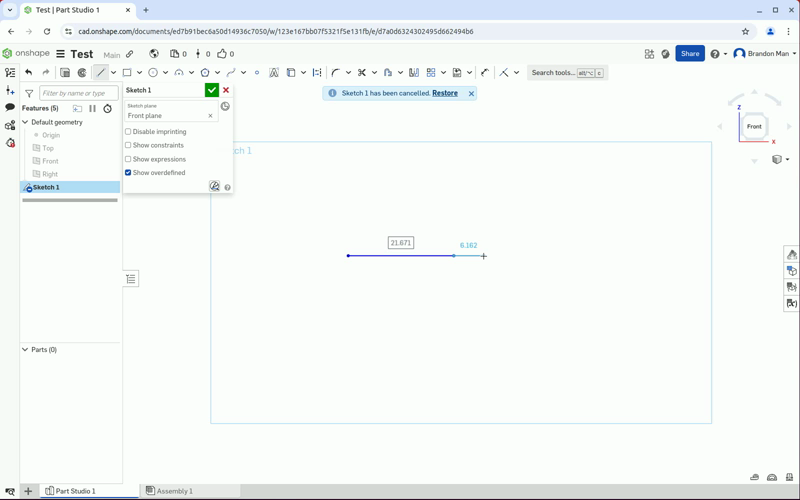
mouse_move(453, 234)
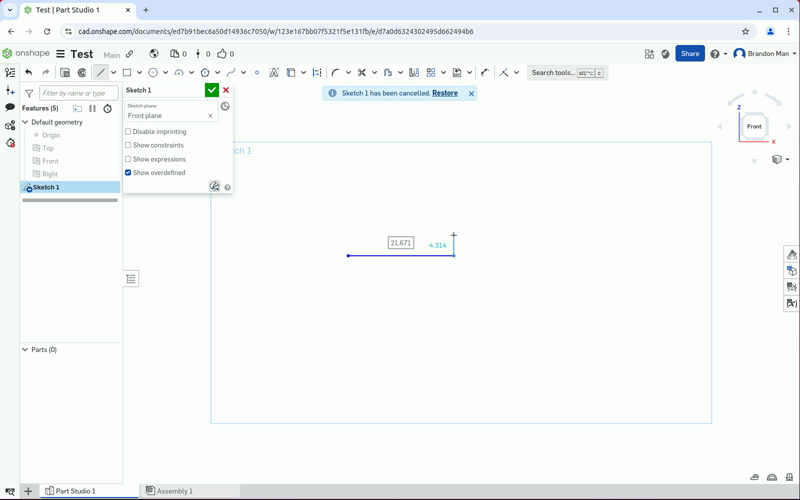
click(453, 234)
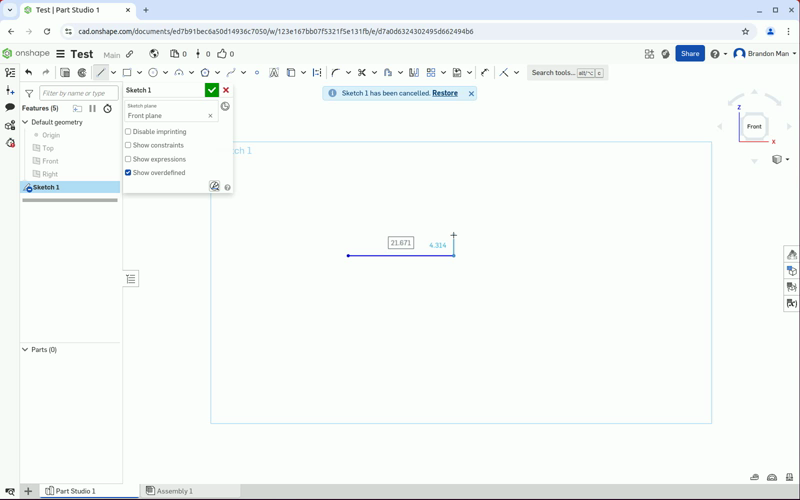
key_up(shift)
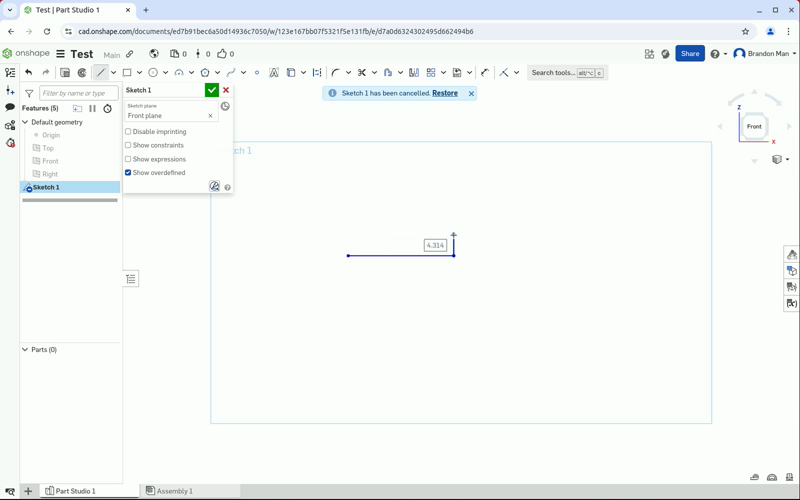
key_down(shift)
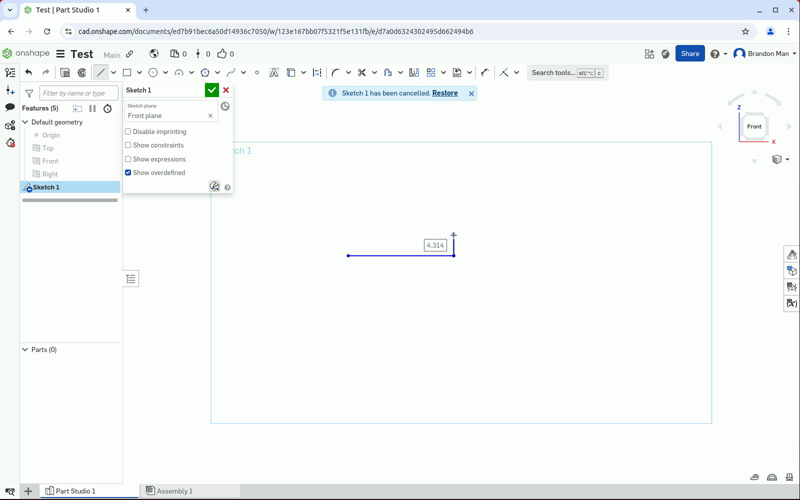
mouse_move(483, 234)
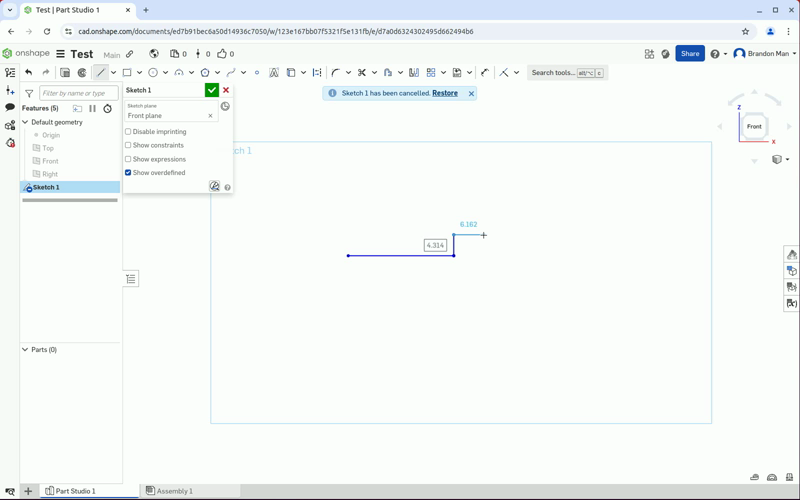
mouse_move(411, 234)
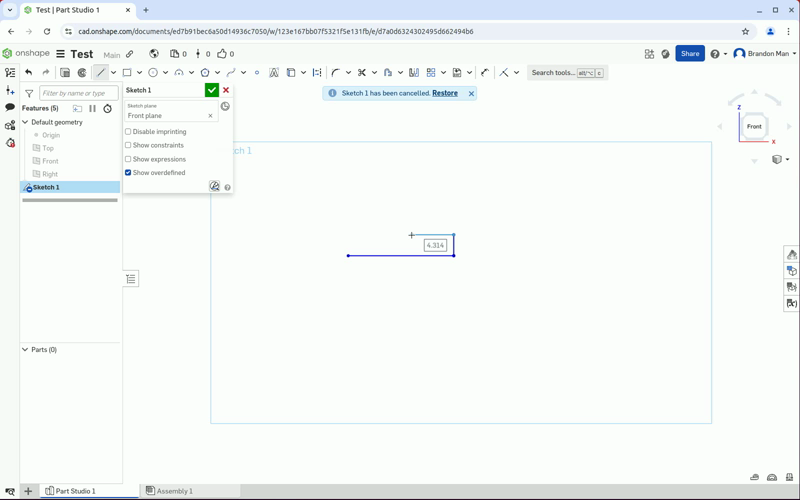
click(411, 234)
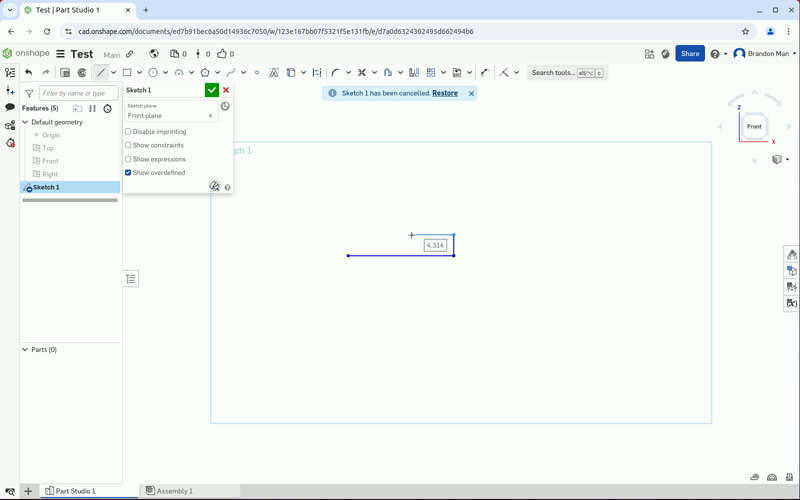
key_up(shift)
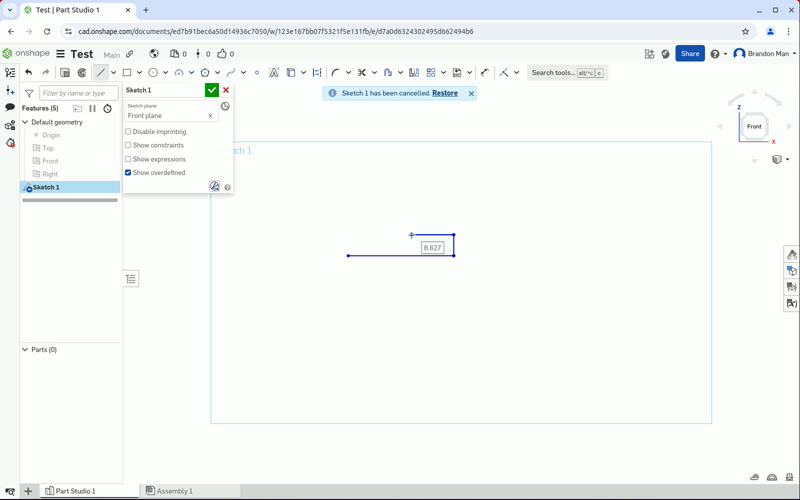
key_down(shift)
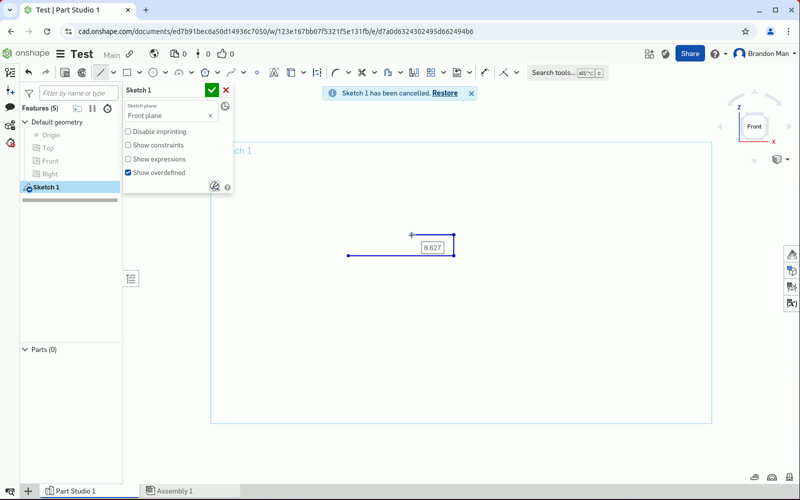
mouse_move(441, 234)
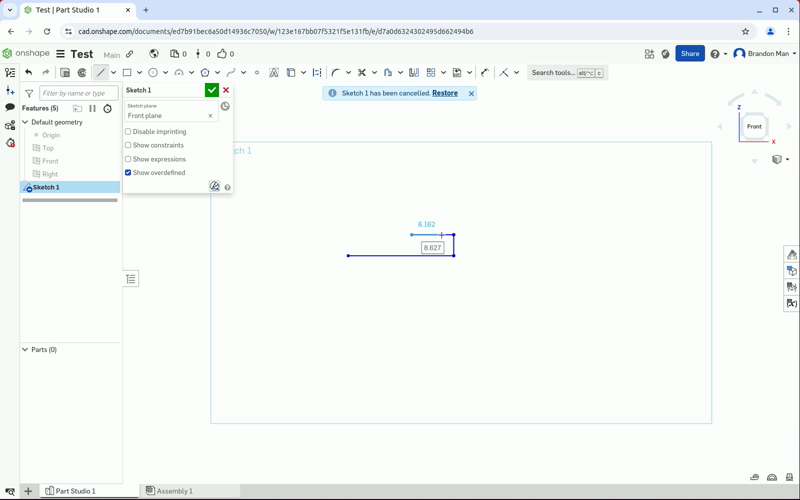
mouse_move(411, 182)
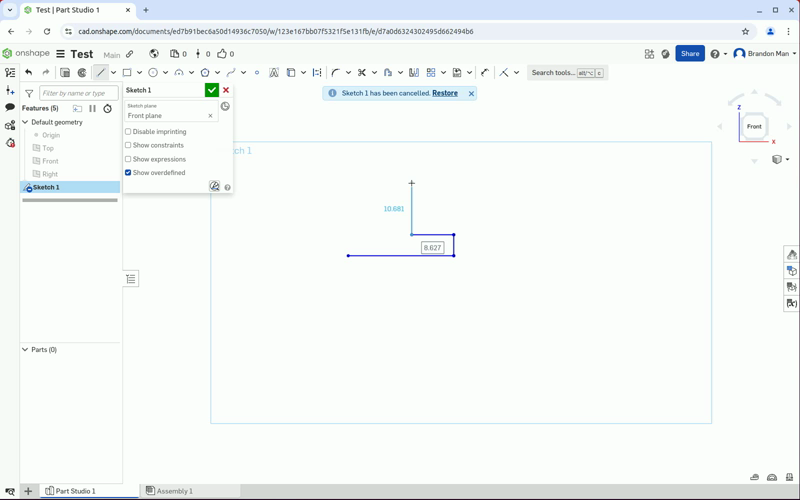
click(411, 182)
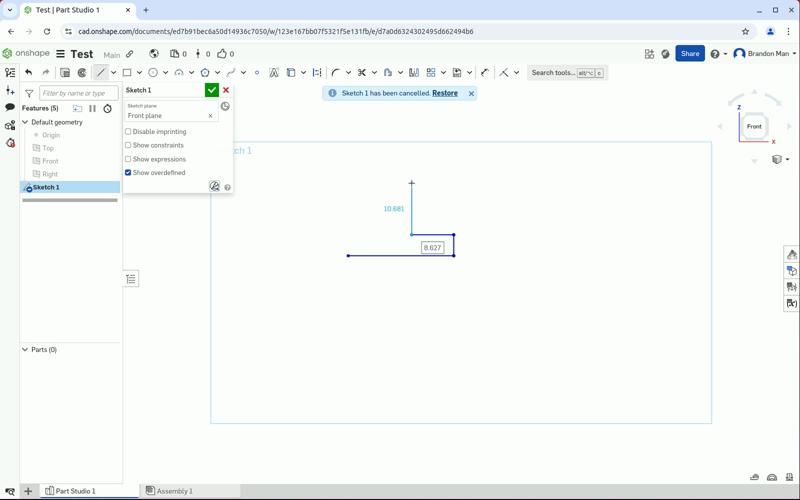
key_up(shift)
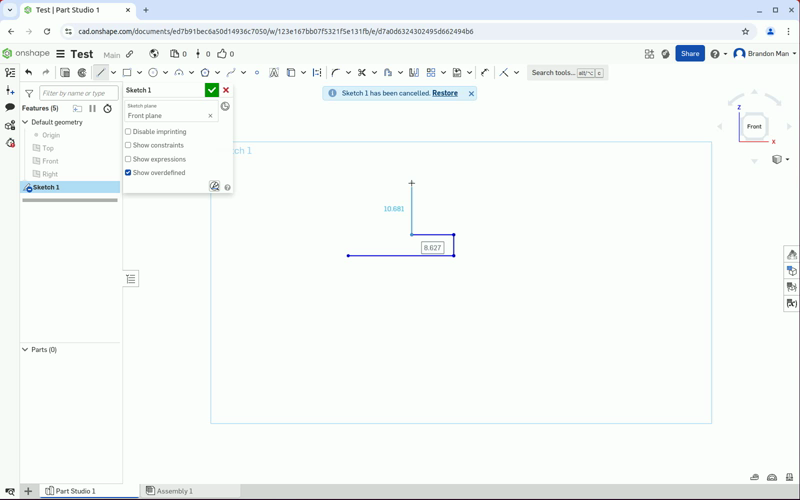
key_down(shift)
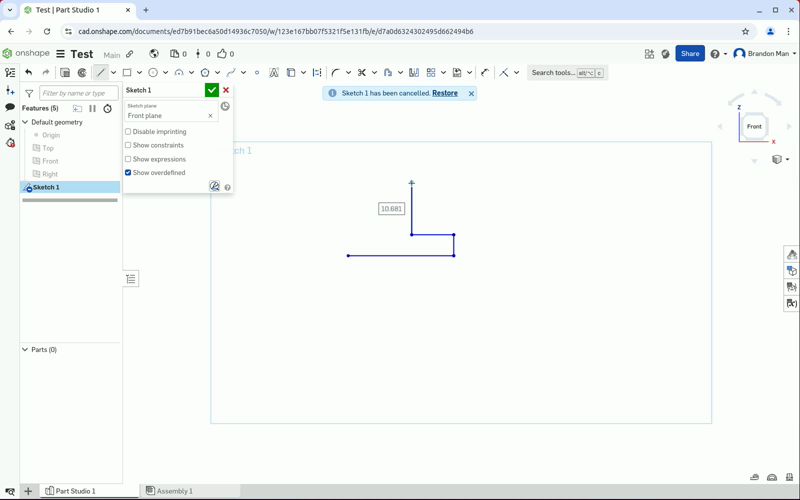
mouse_move(441, 182)
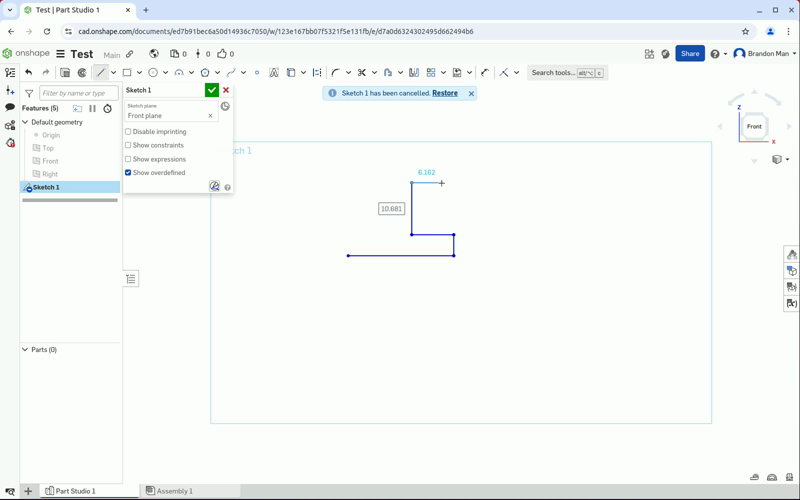
mouse_move(359, 182)
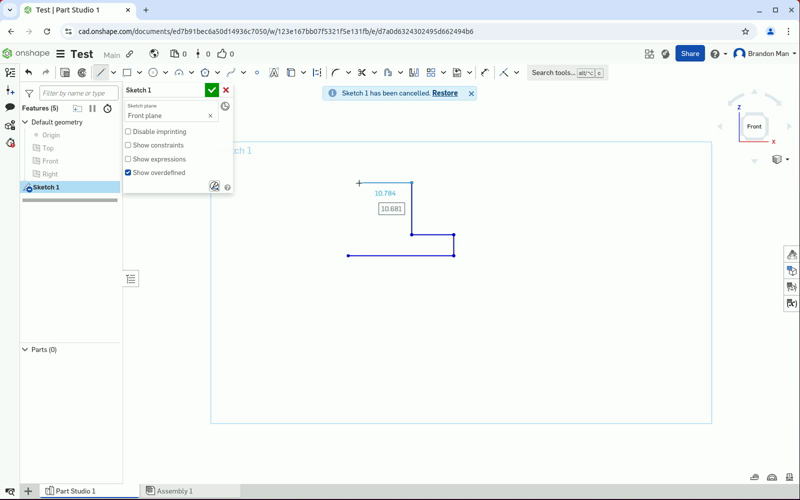
click(359, 182)
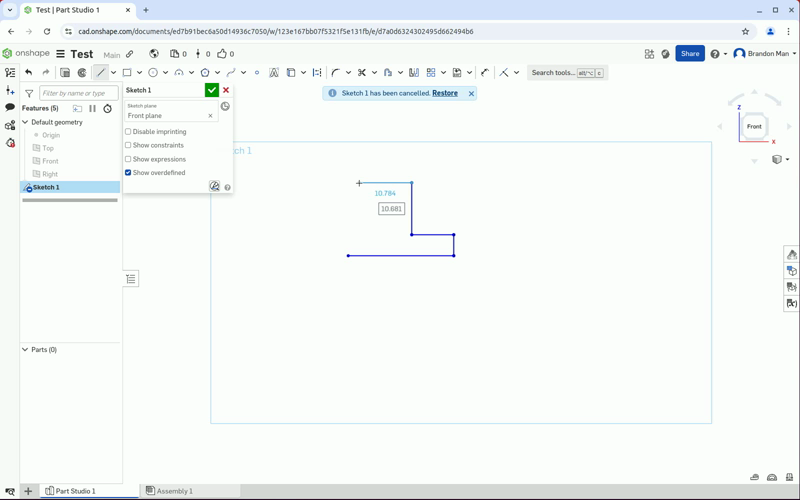
key_up(shift)
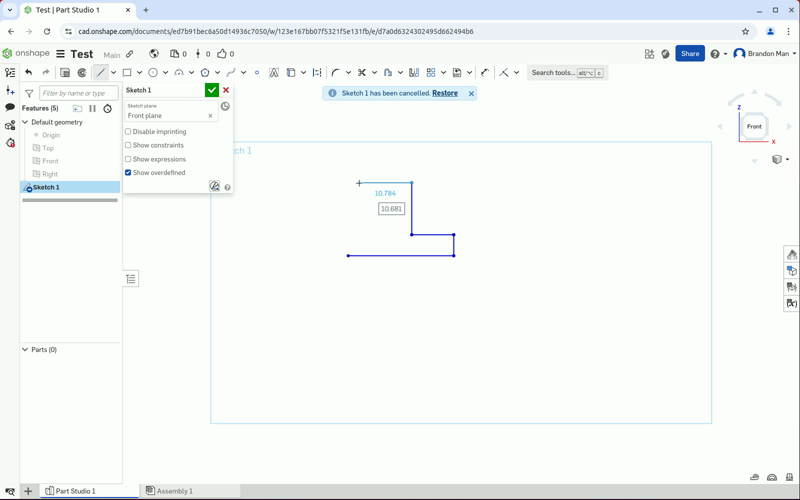
key_down(shift)
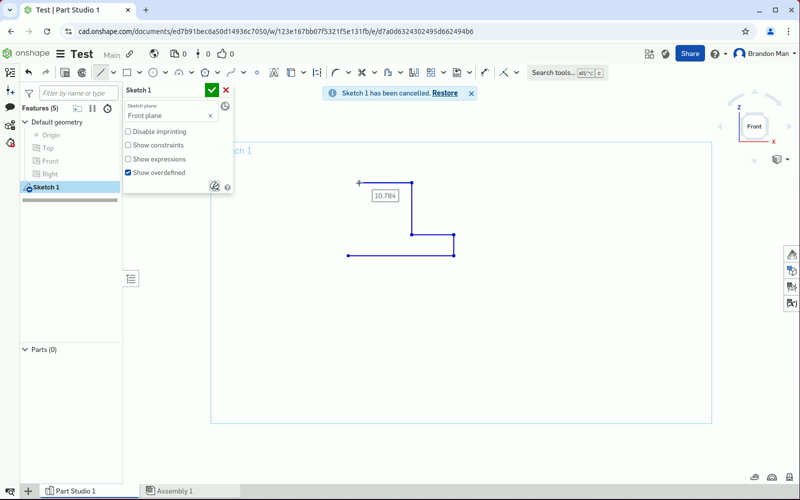
mouse_move(389, 182)
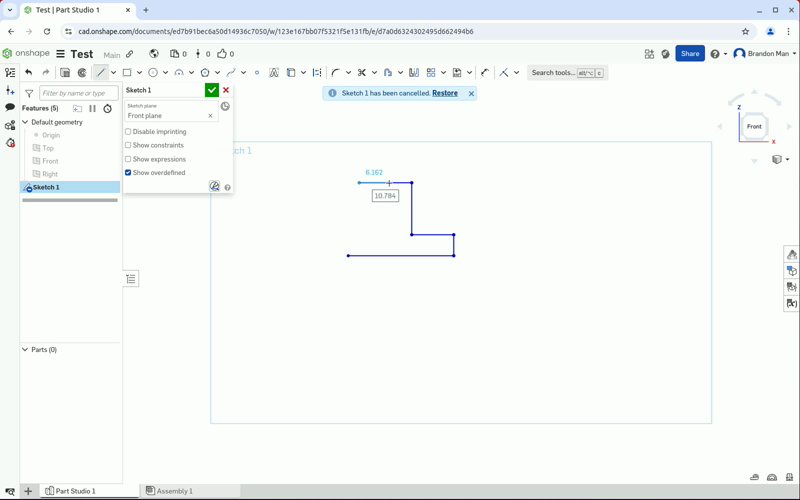
mouse_move(359, 234)
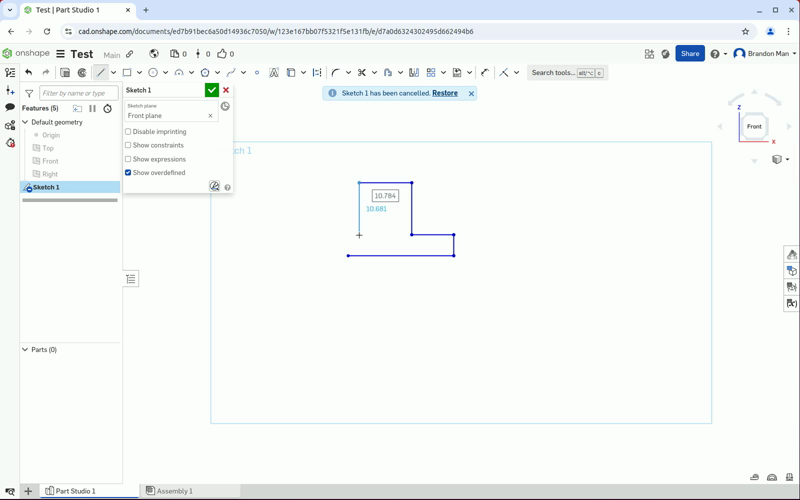
click(359, 234)
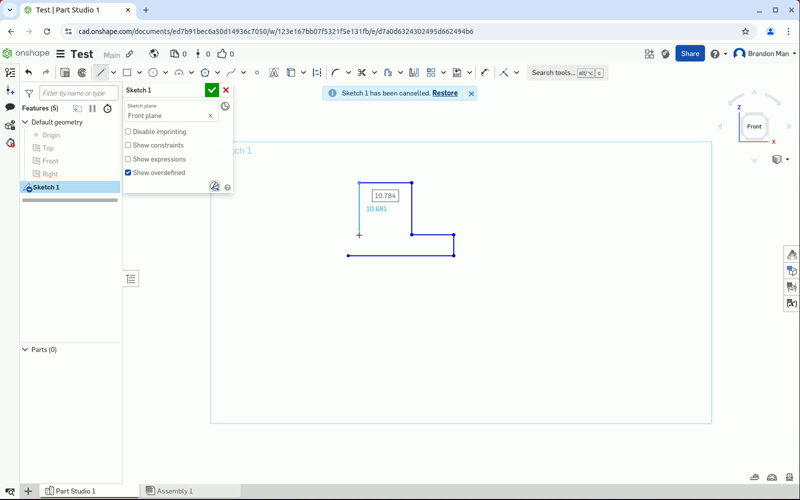
key_up(shift)
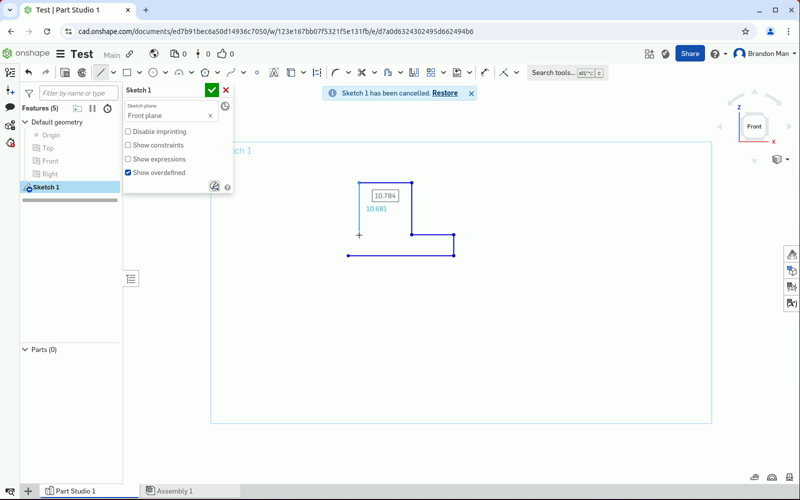
key_down(shift)
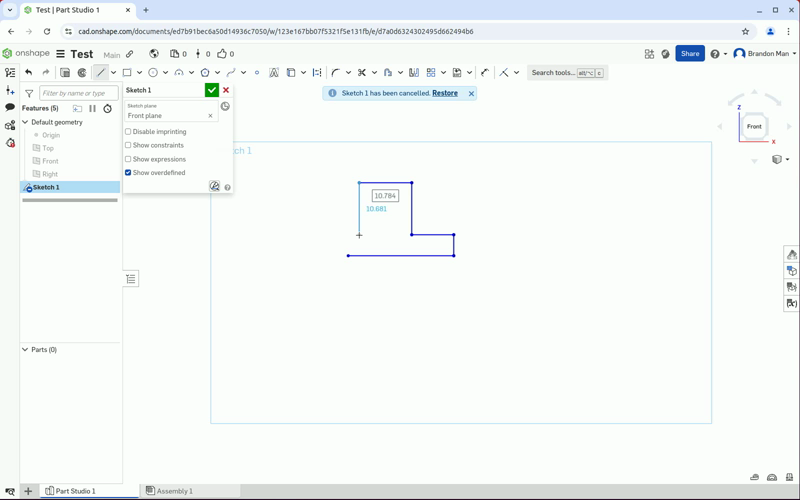
mouse_move(389, 234)
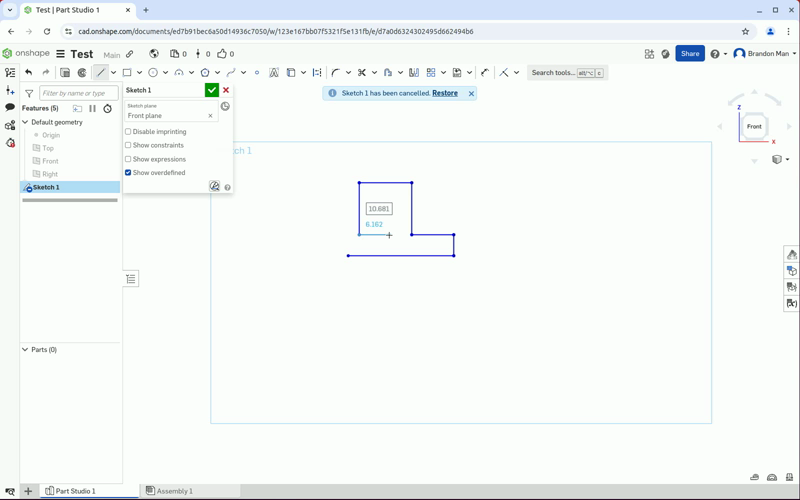
mouse_move(348, 234)
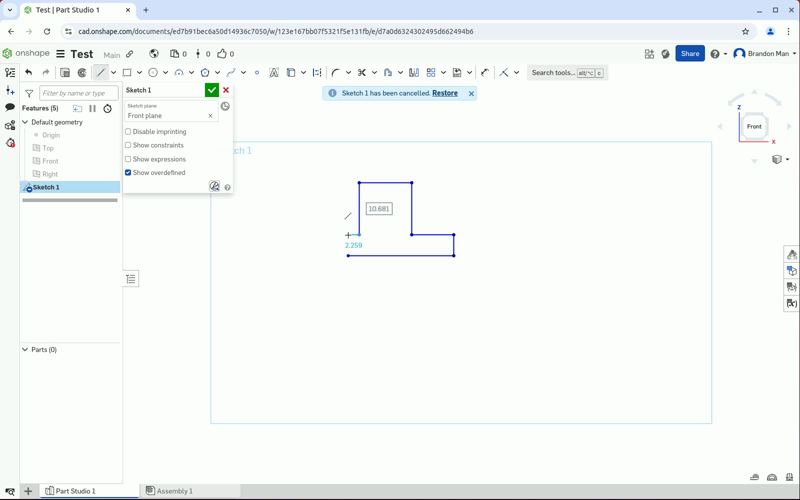
click(348, 234)
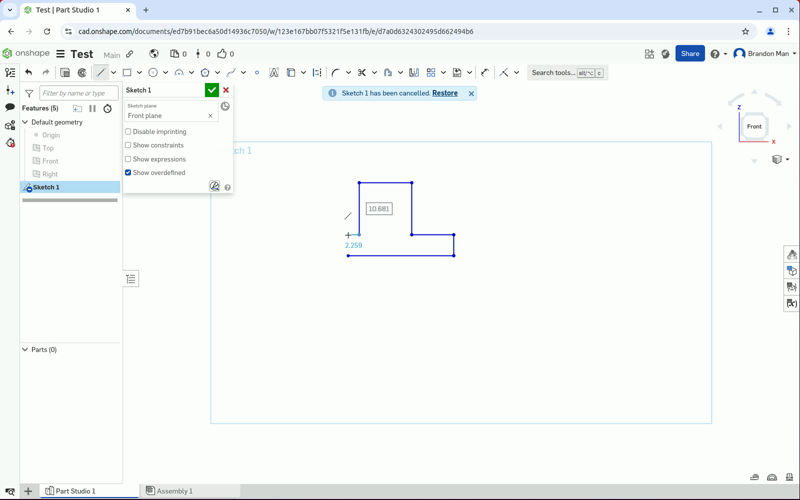
key_up(shift)
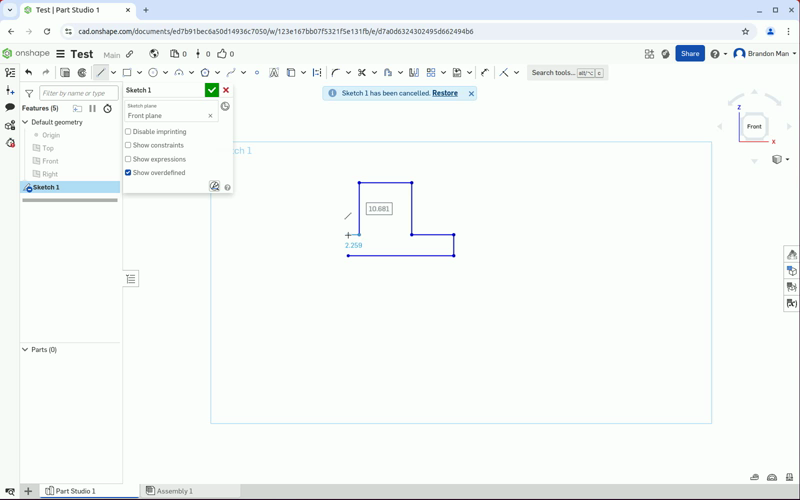
mouse_move(378, 234)
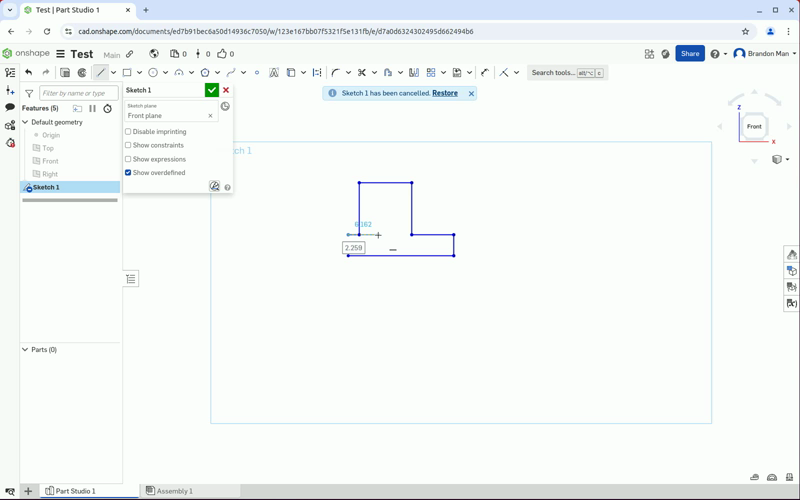
key_down(shift)
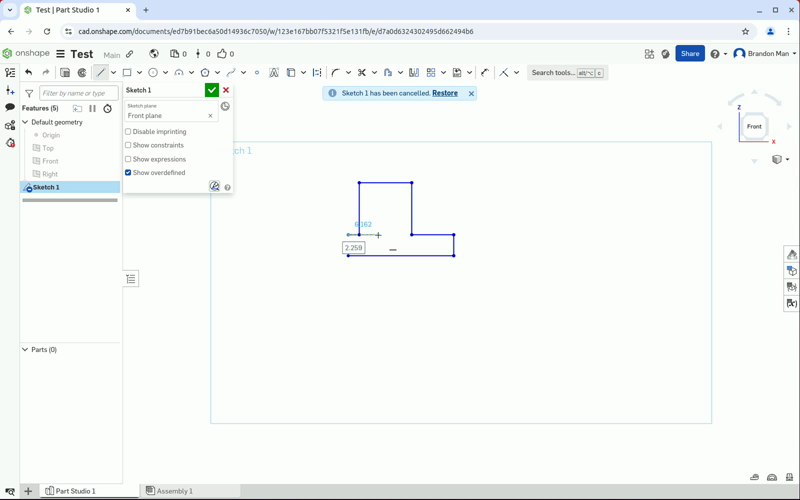
mouse_move(348, 255)
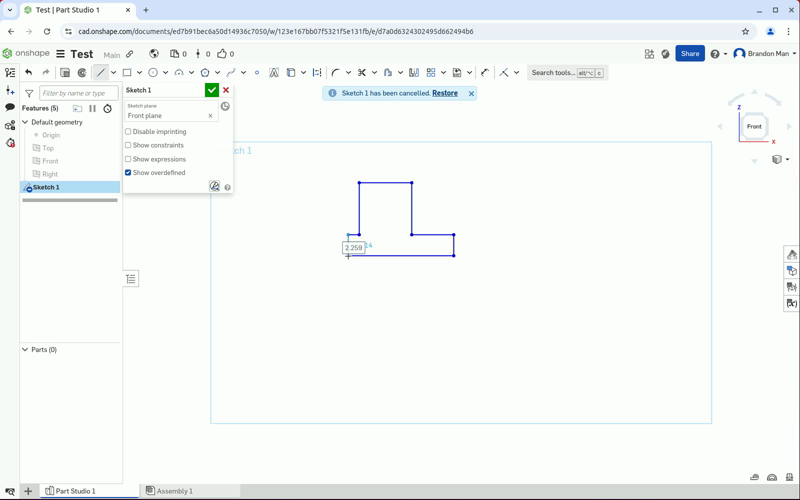
key_up(shift)
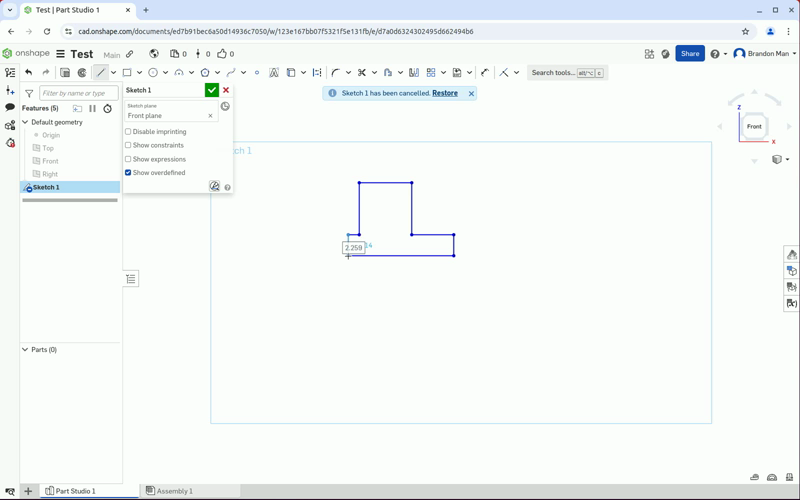
click(348, 255)
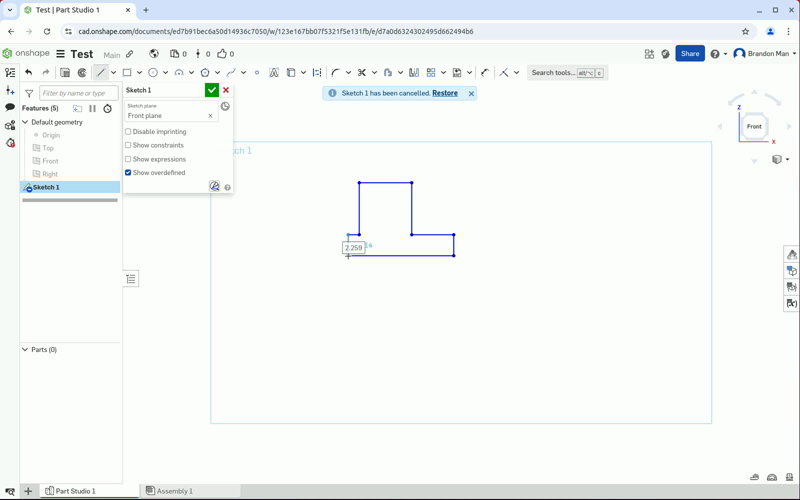
key(esc)
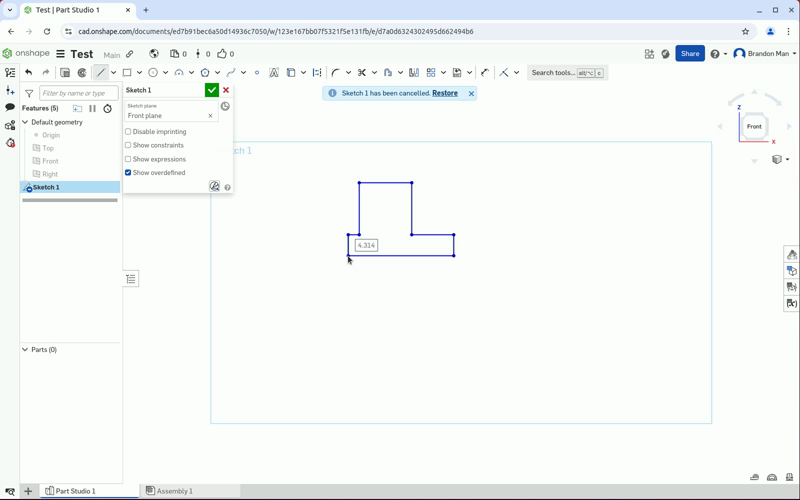
mouse_move(381, 199)
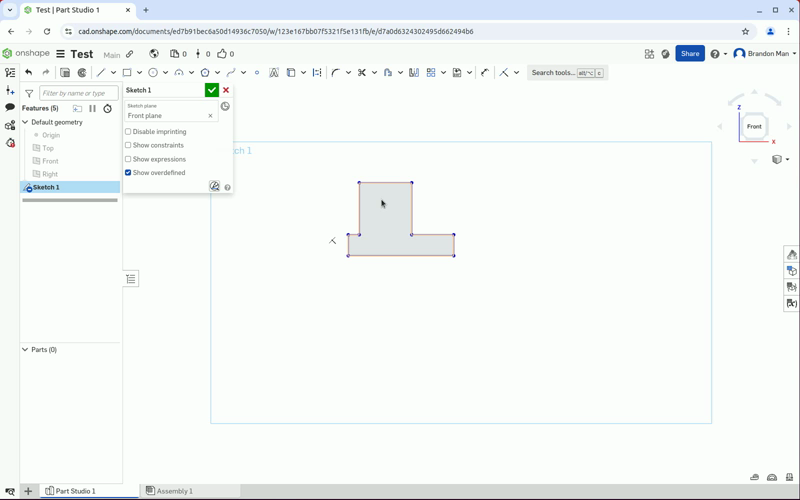
click(381, 199)
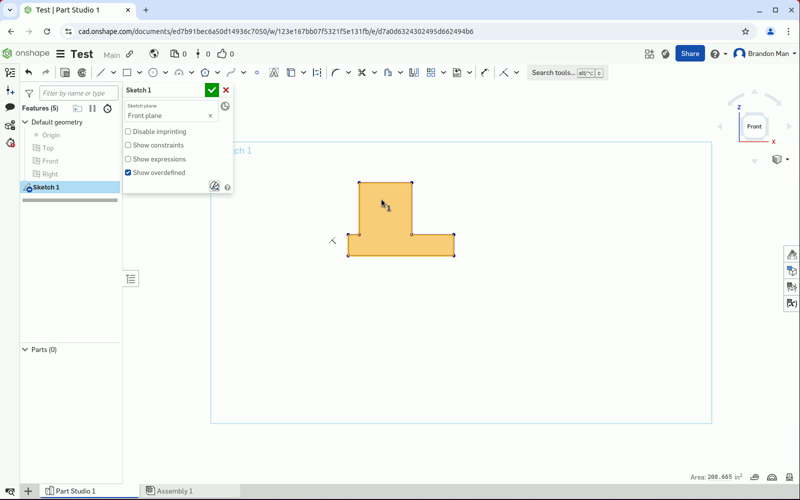
mouse_move(73, 352)
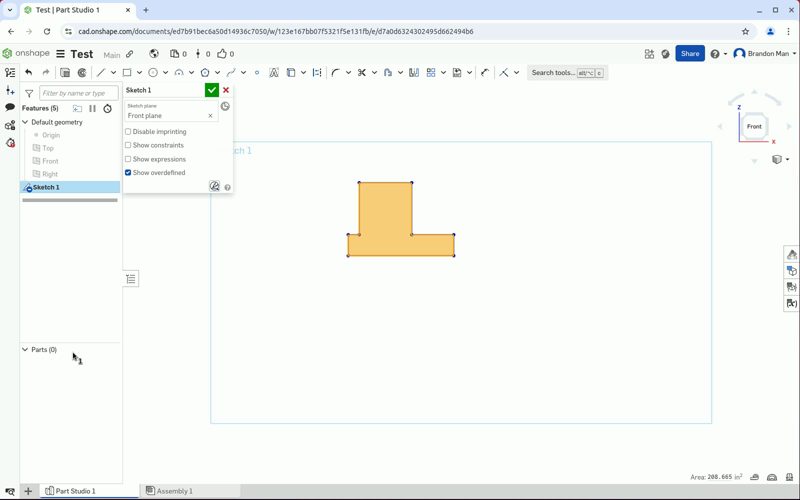
key(shift+y)
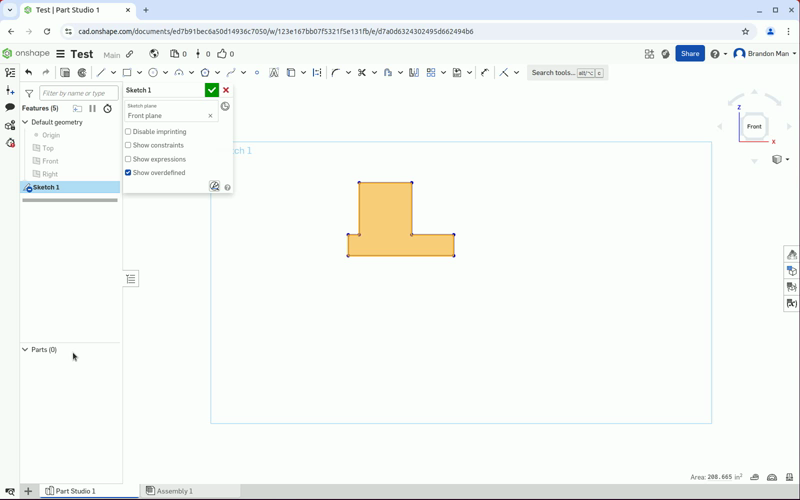
key(shift+e)
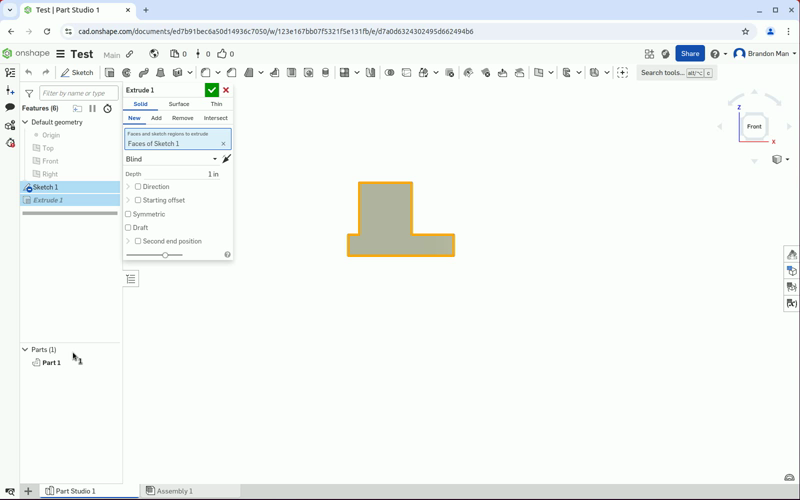
mouse_move(143, 106)
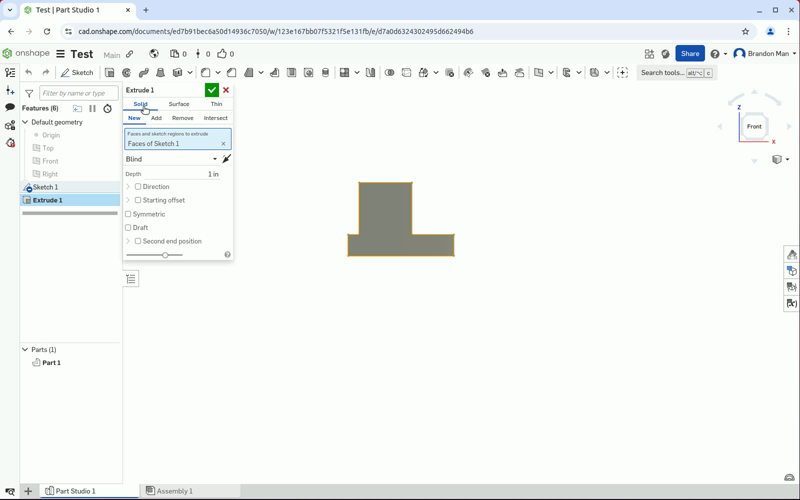
click(143, 106)
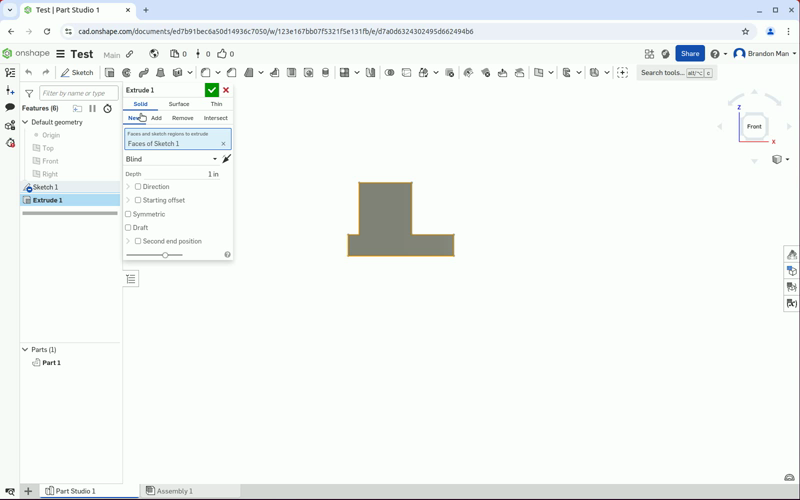
mouse_move(137, 120)
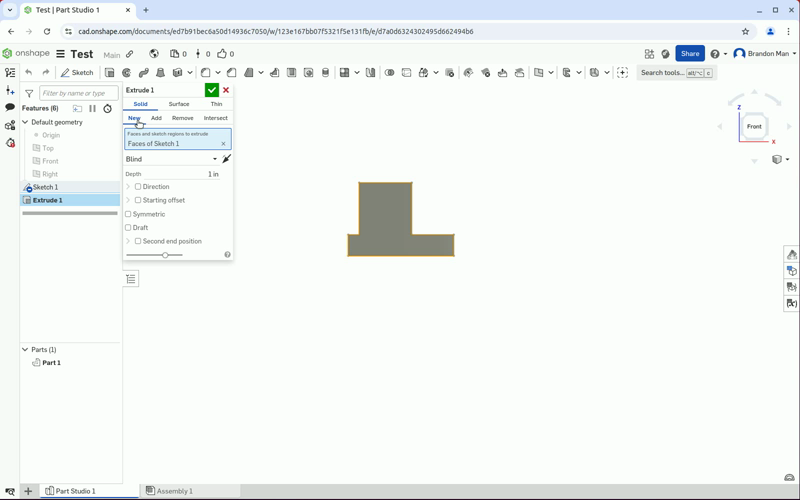
click(137, 120)
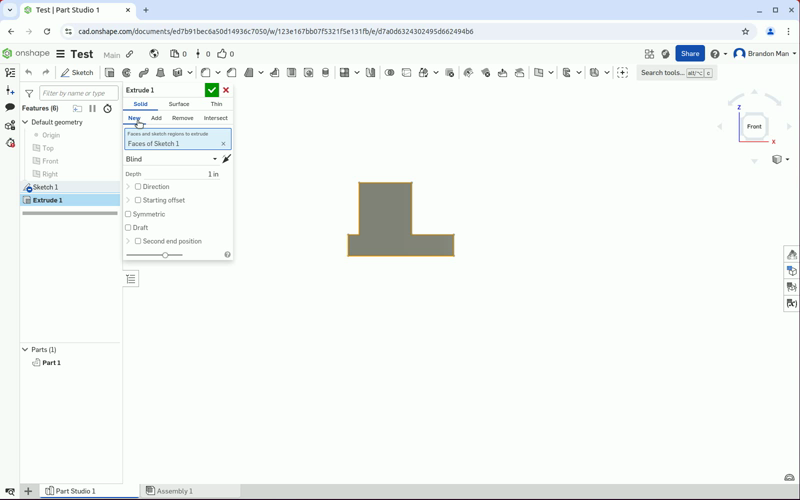
key(tab, 4)
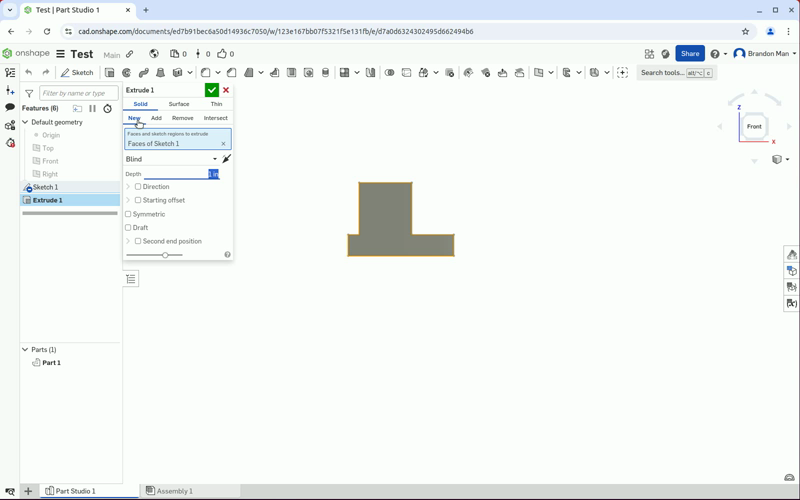
text(8.666)
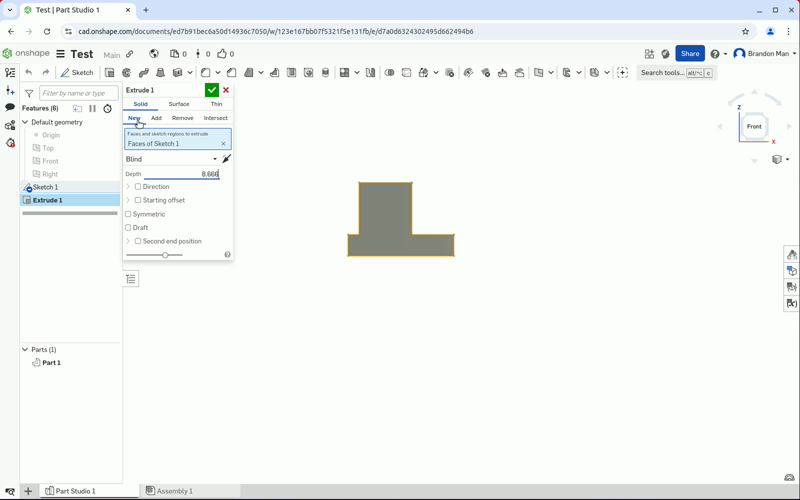
key(enter)
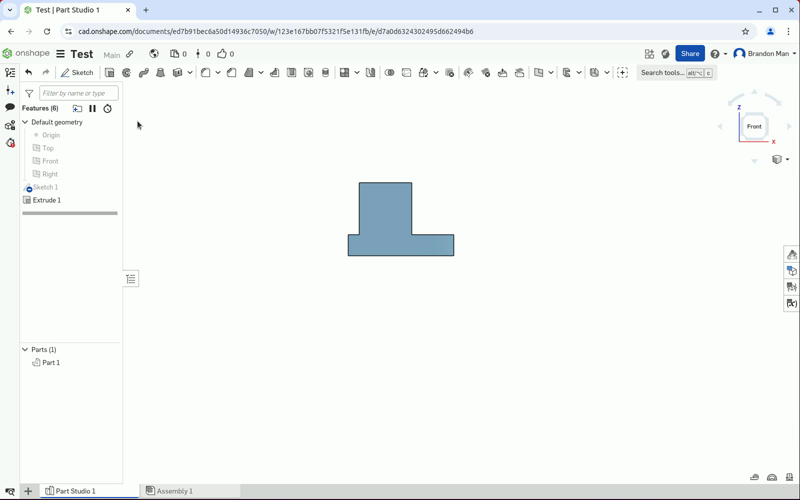
key(shift+h)
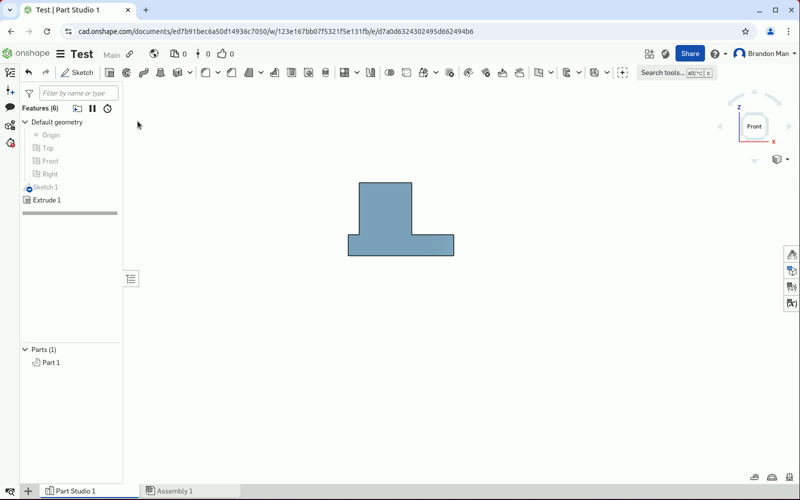
key(shift+h)
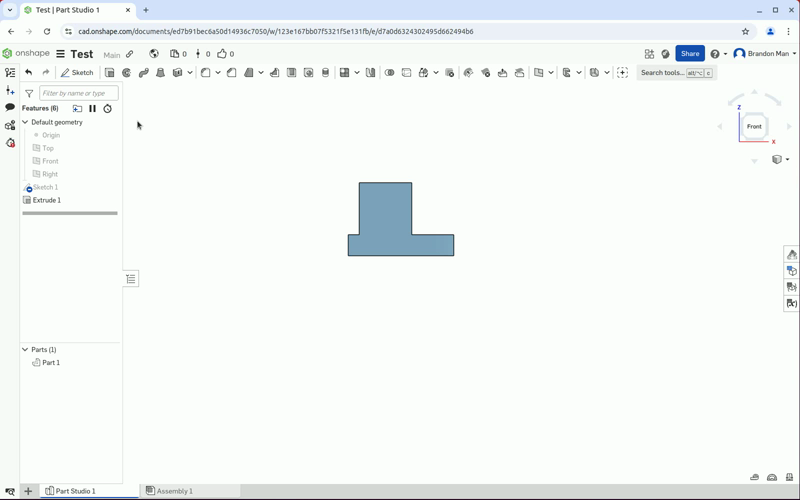
mouse_move(73, 189)
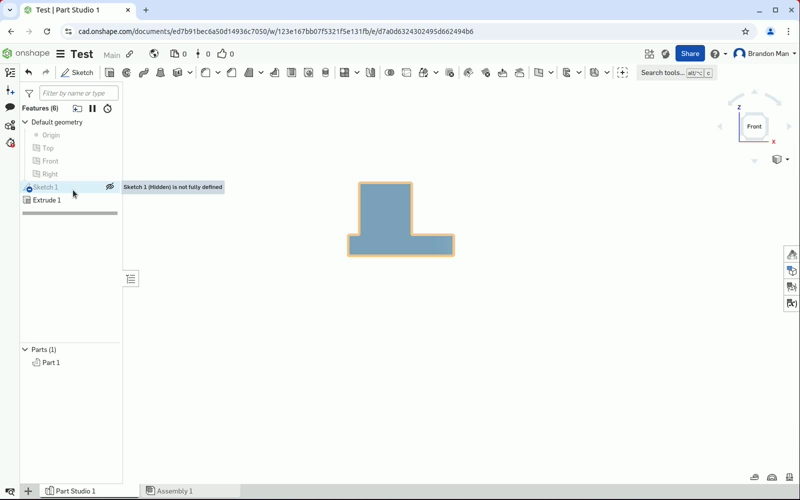
click(73, 189)
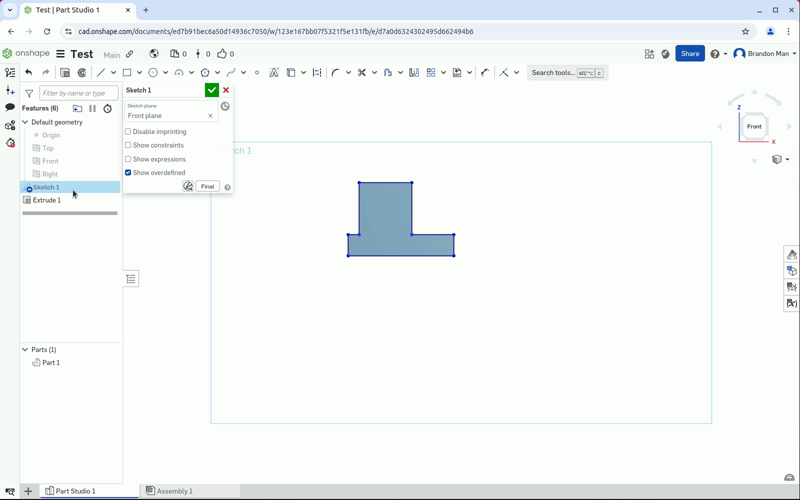
mouse_move(229, 92)
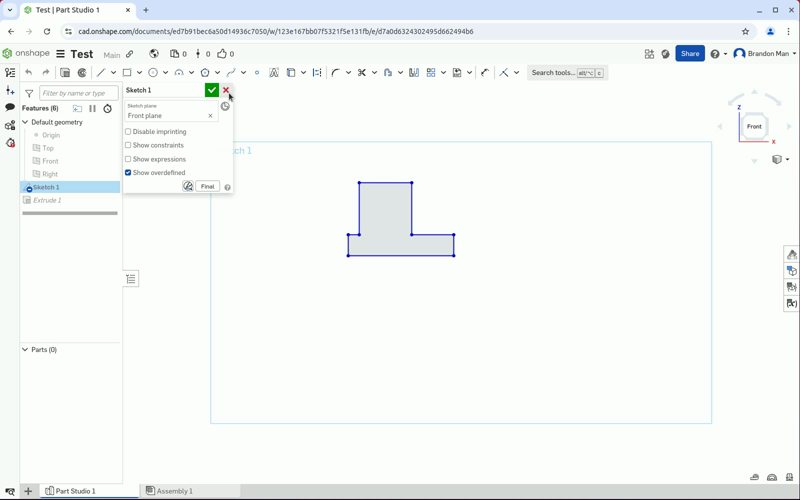
click(229, 92)
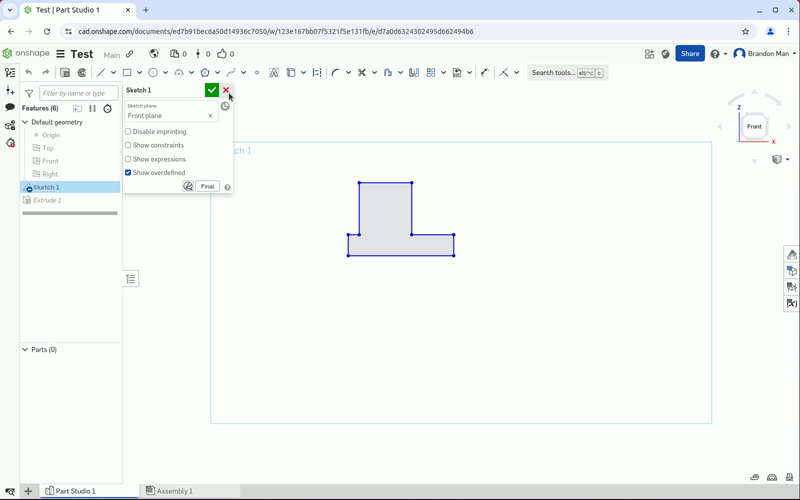
key(shift+s)
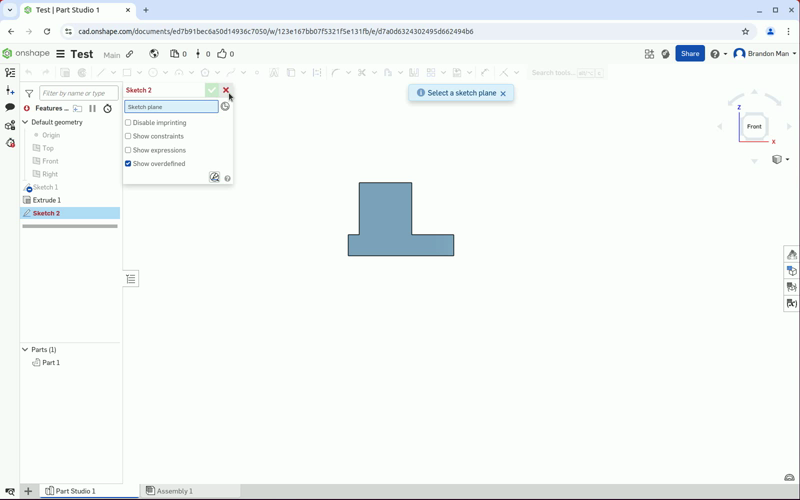
mouse_move(73, 163)
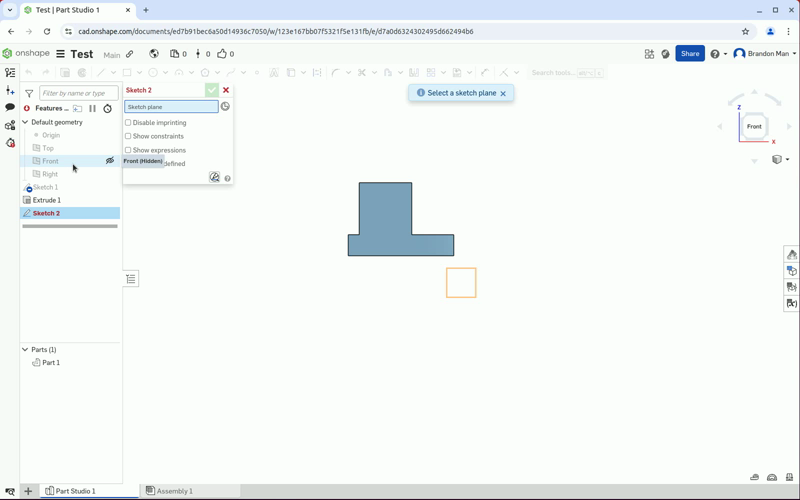
click(73, 163)
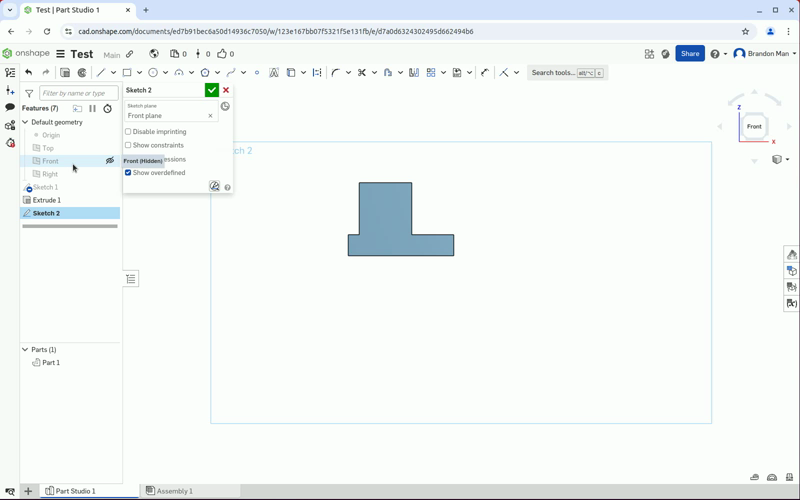
mouse_move(73, 352)
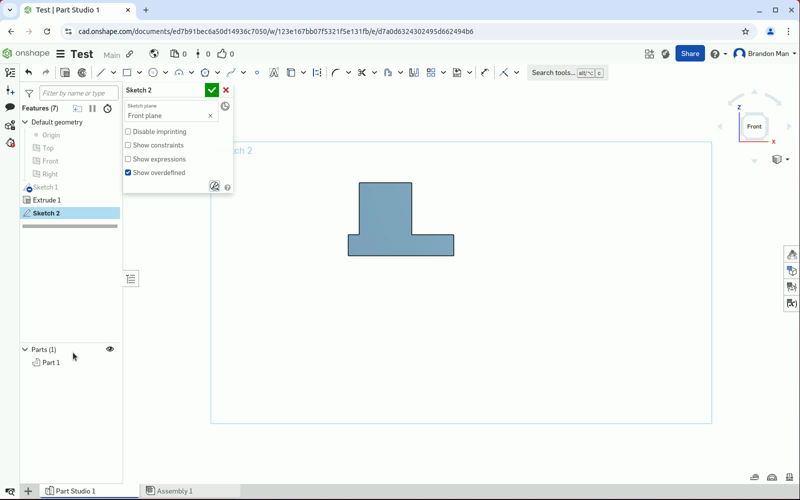
key(y)
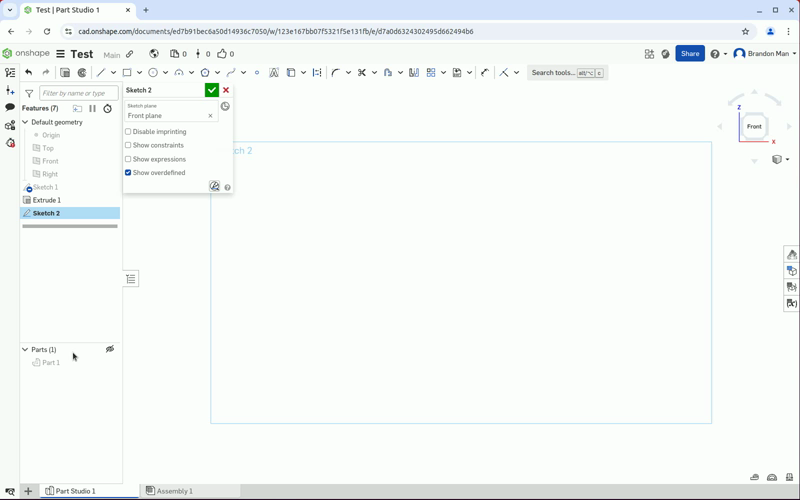
key(l)
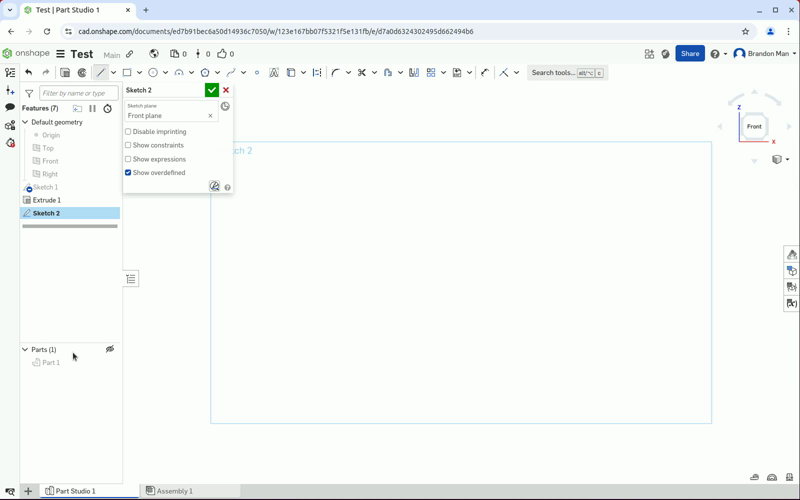
key_down(shift)
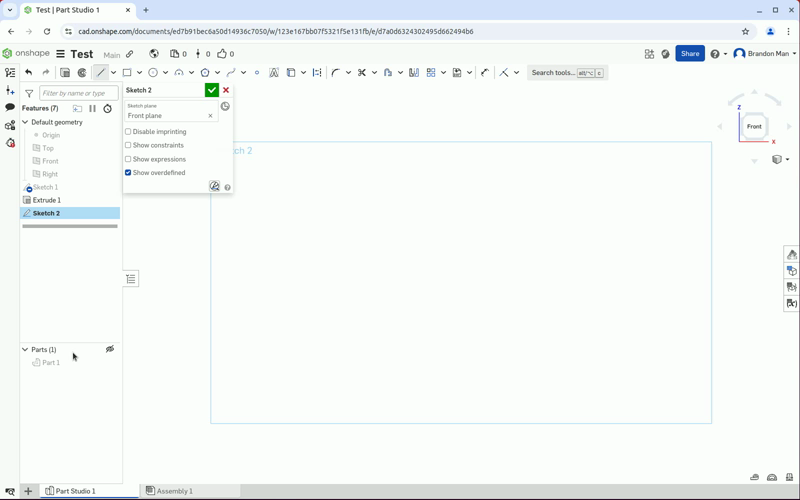
mouse_move(348, 255)
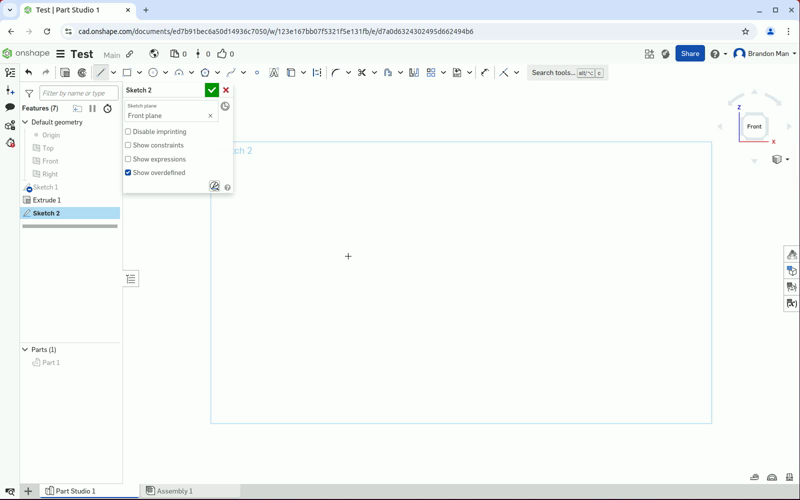
click(348, 255)
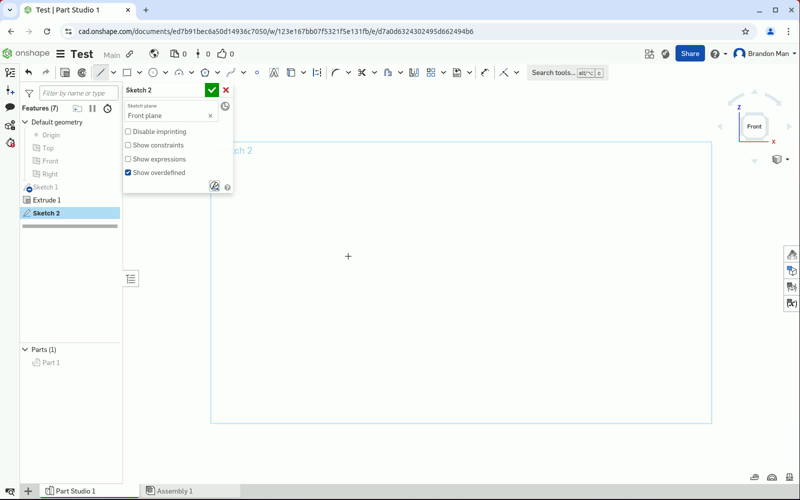
key_up(shift)
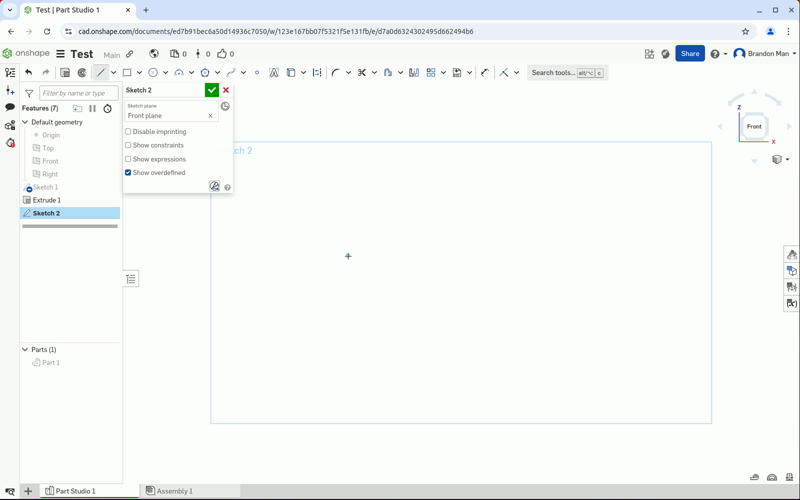
key_down(shift)
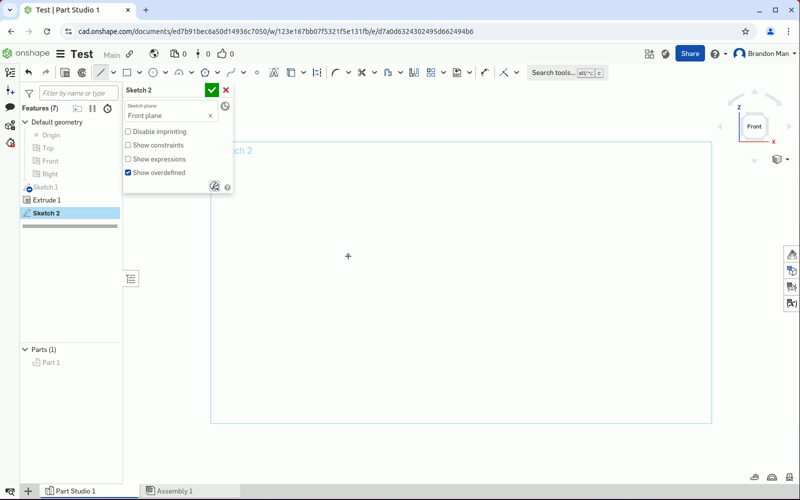
mouse_move(453, 255)
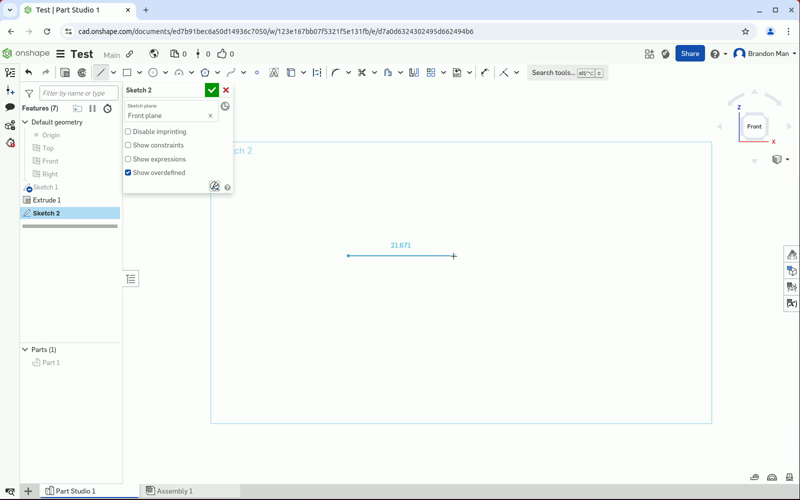
click(453, 255)
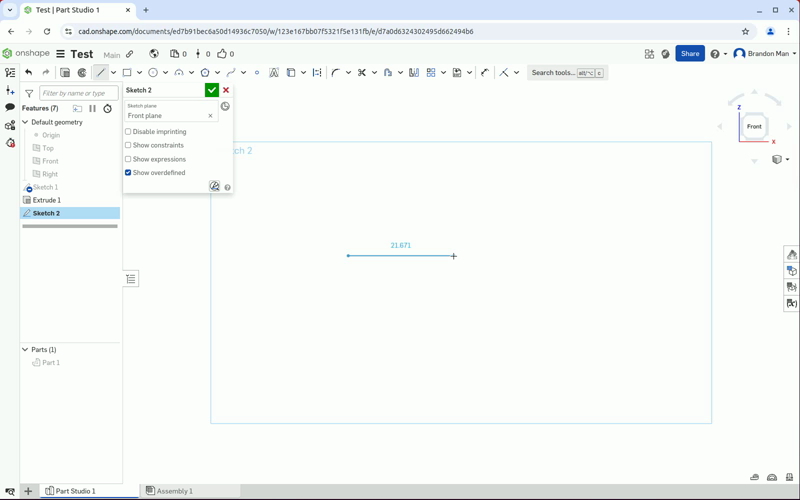
key_up(shift)
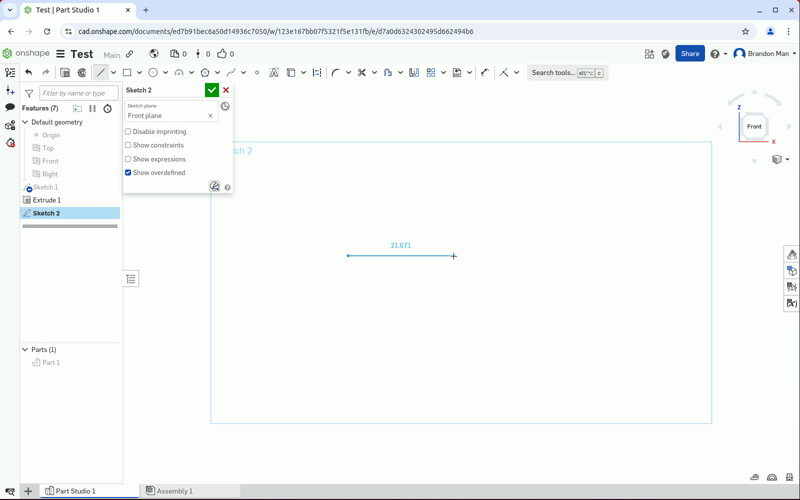
key_down(shift)
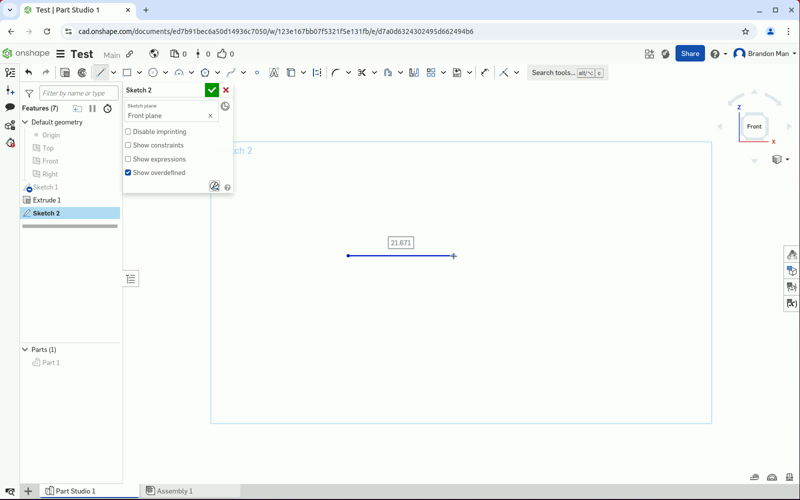
mouse_move(483, 255)
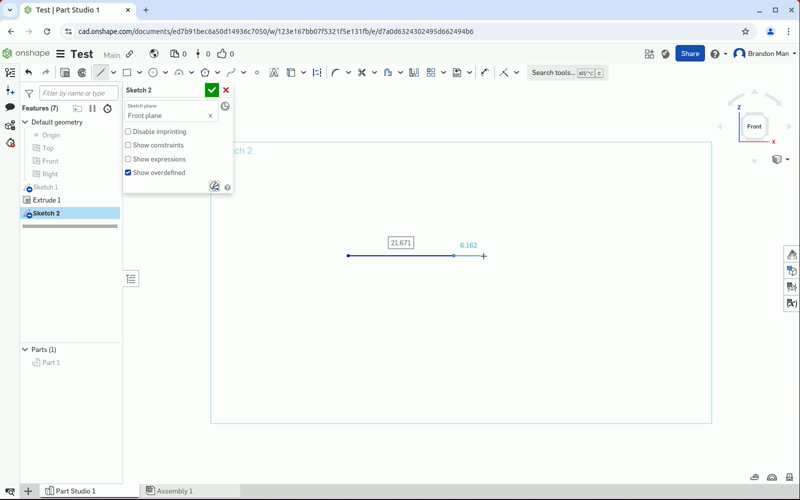
mouse_move(453, 234)
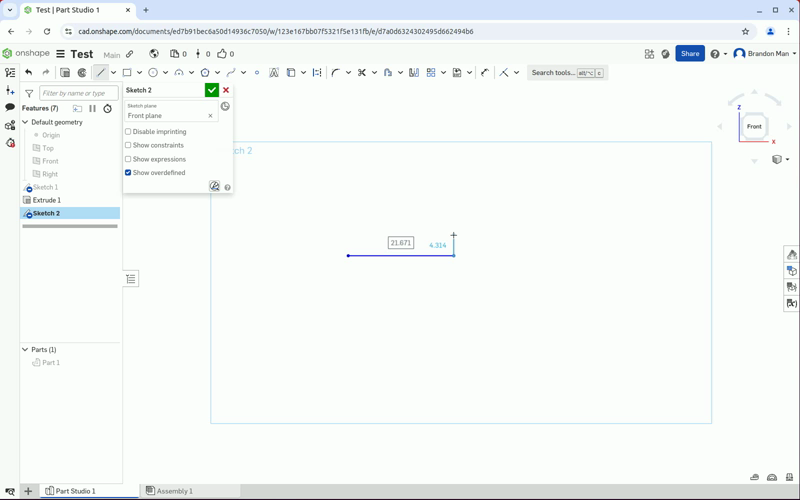
click(453, 234)
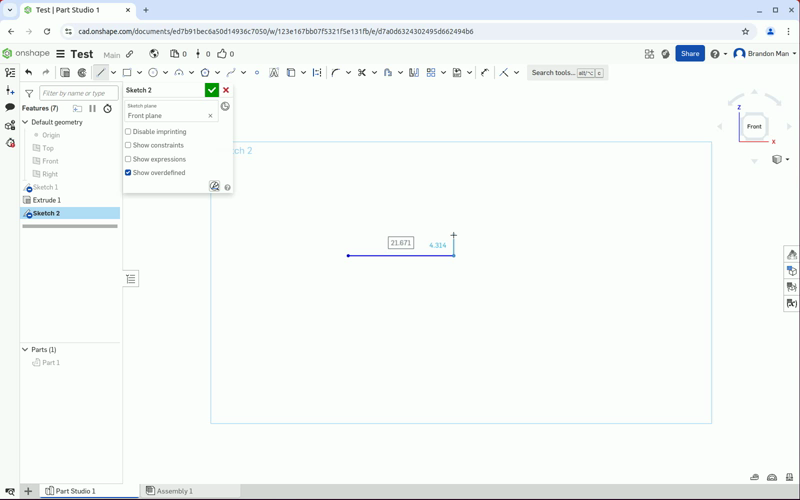
key_up(shift)
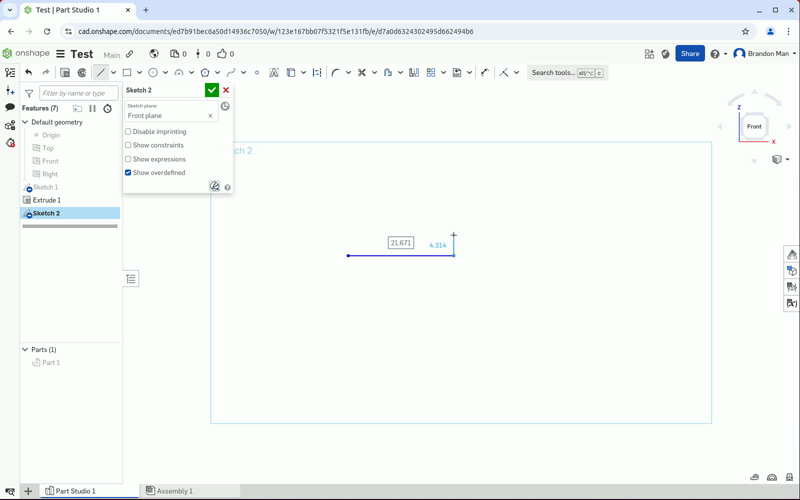
key_down(shift)
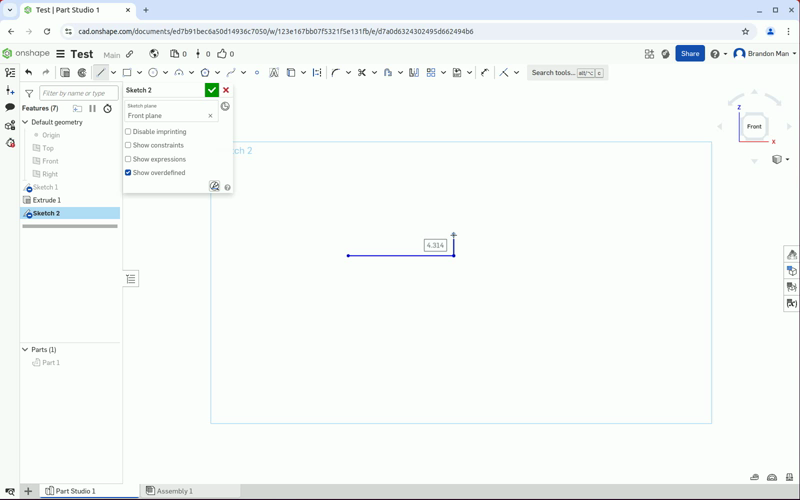
mouse_move(483, 234)
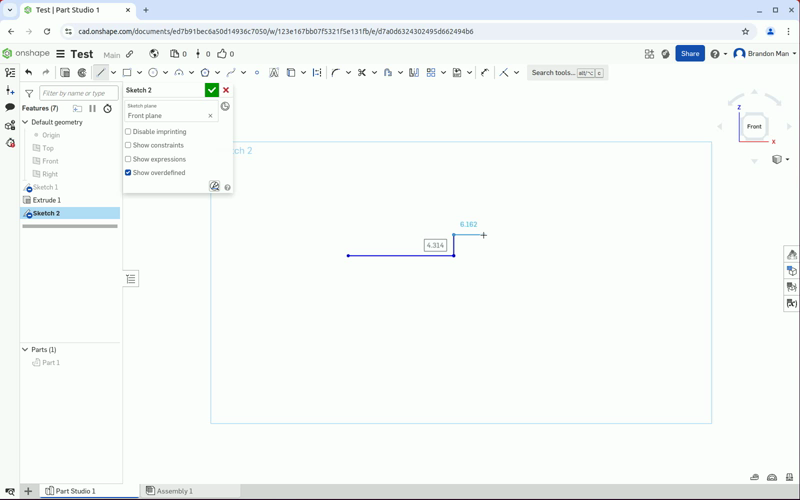
mouse_move(411, 234)
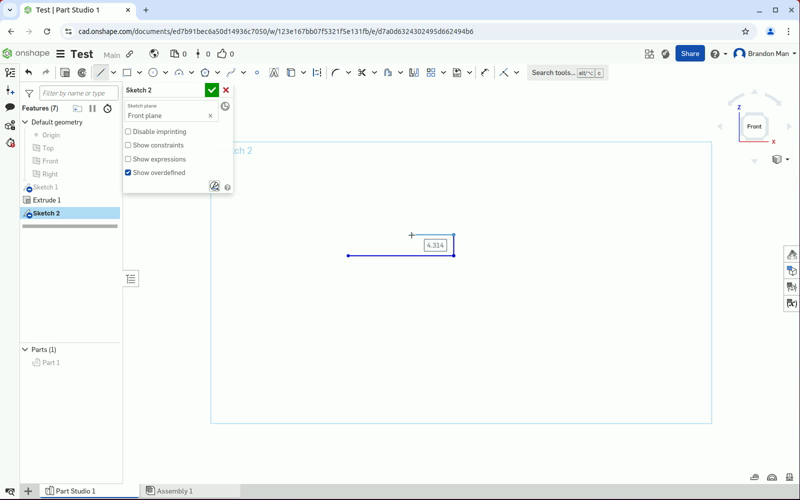
click(411, 234)
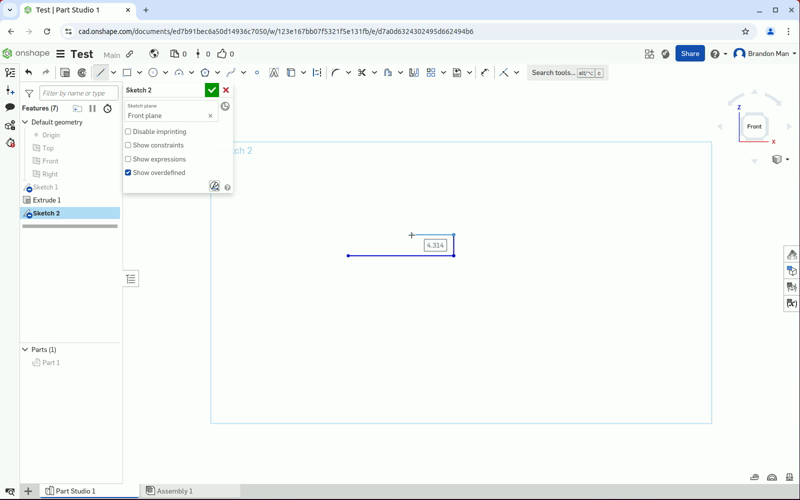
key_up(shift)
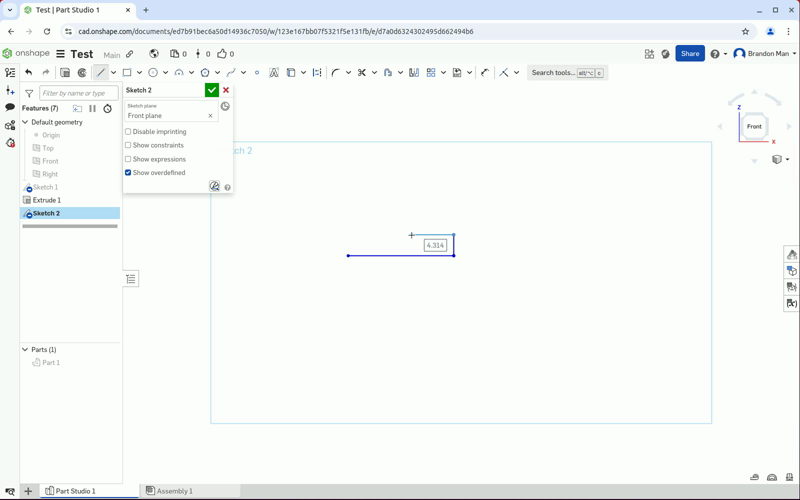
key_down(shift)
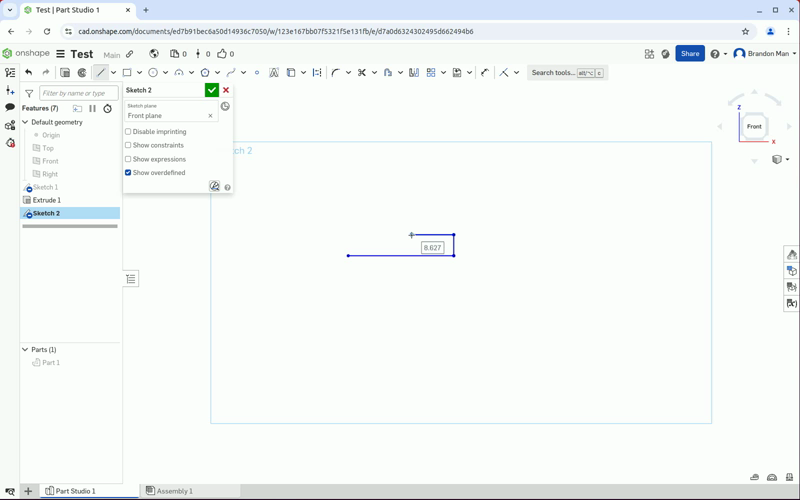
mouse_move(441, 234)
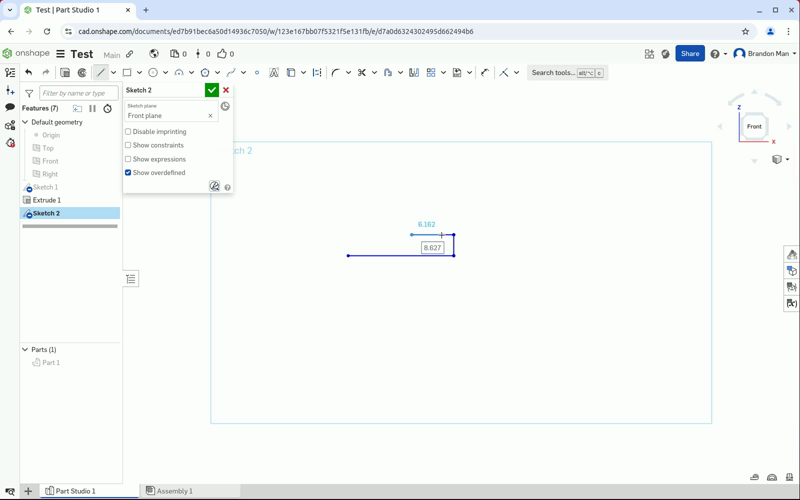
mouse_move(411, 182)
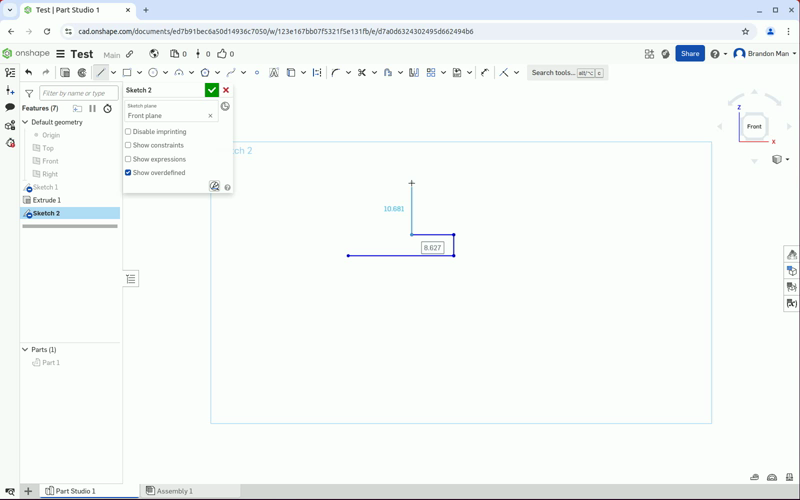
click(411, 182)
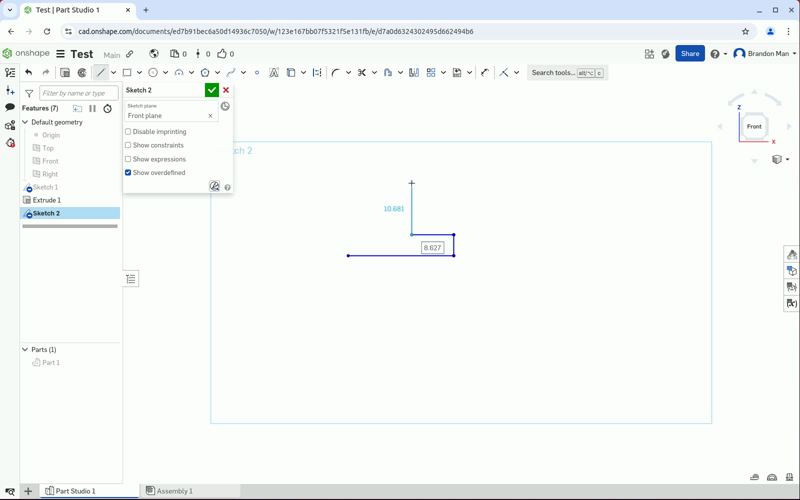
key_up(shift)
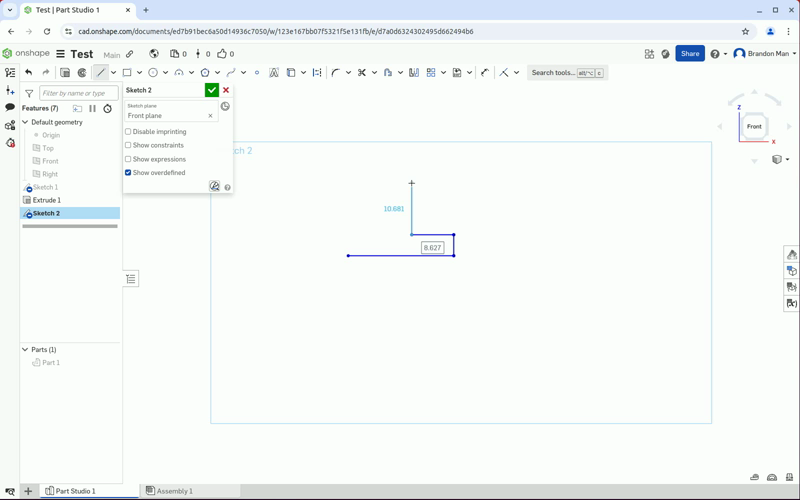
key_down(shift)
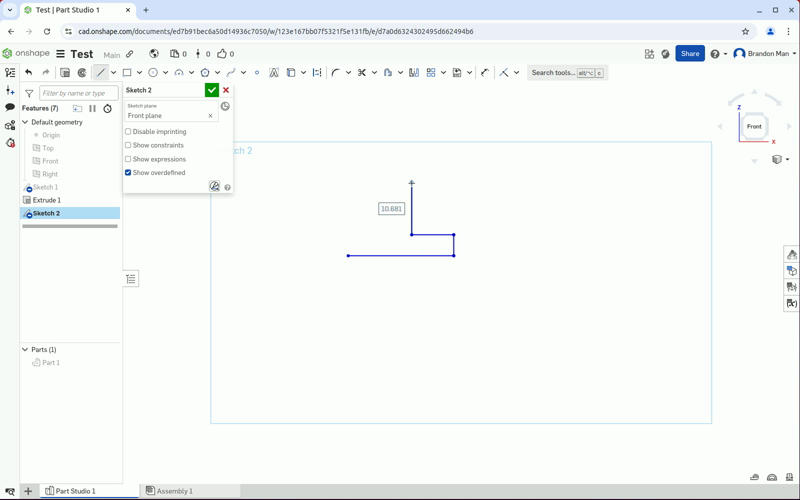
mouse_move(441, 182)
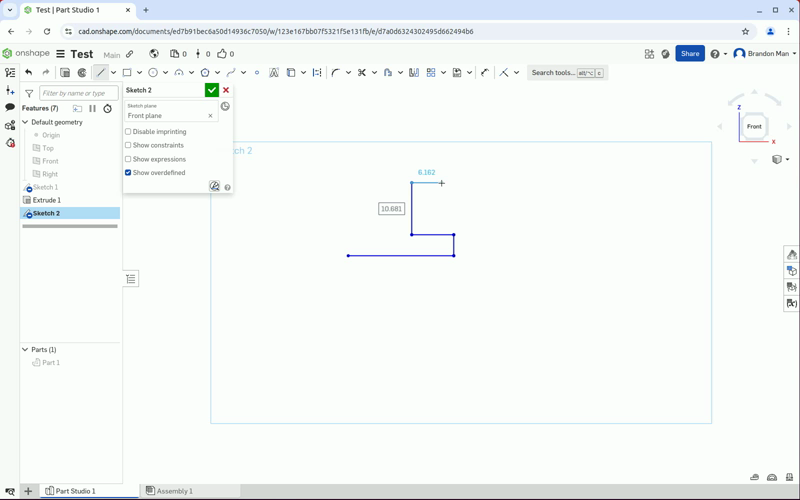
mouse_move(359, 182)
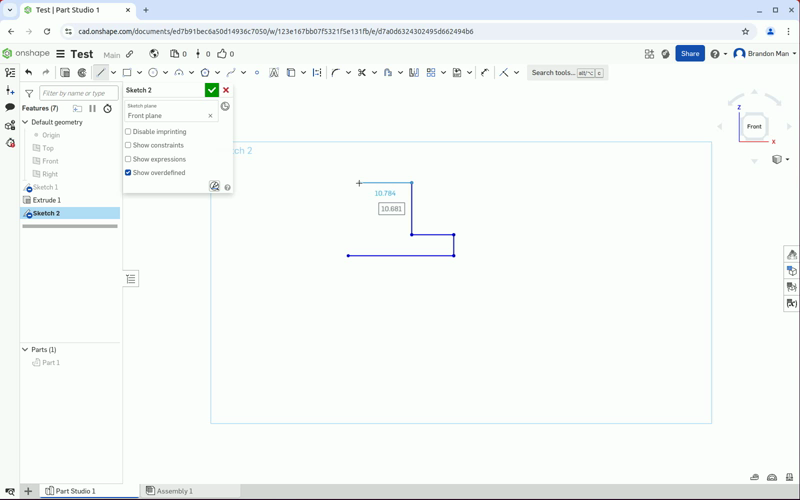
click(359, 182)
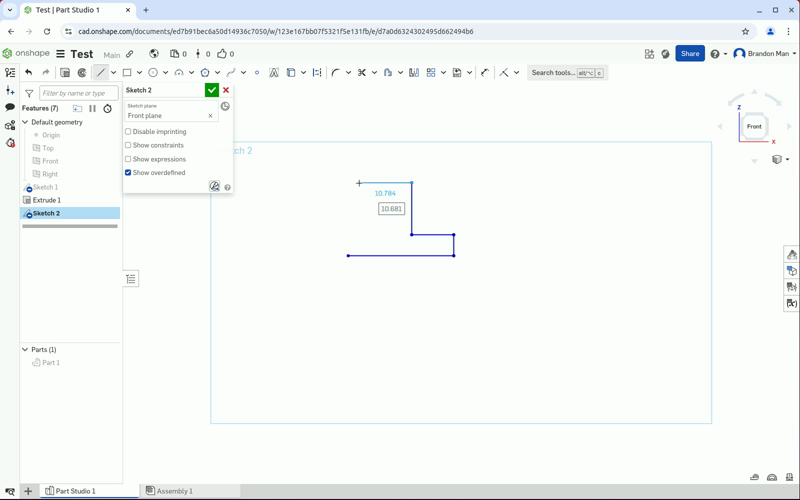
key_up(shift)
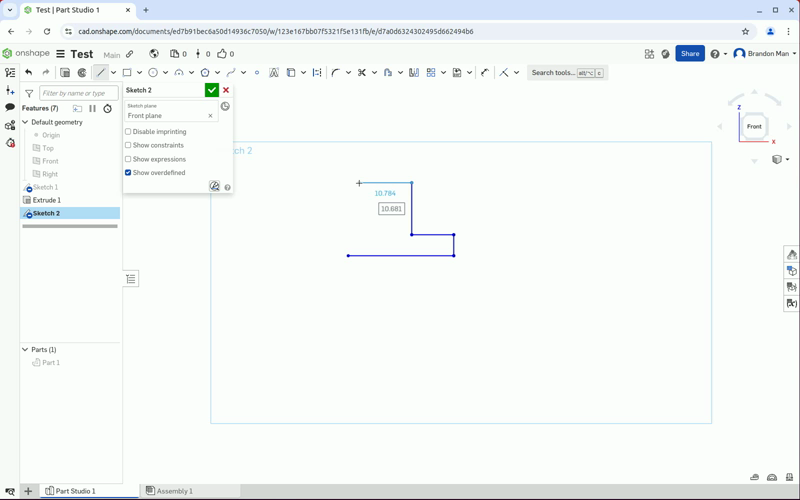
key_down(shift)
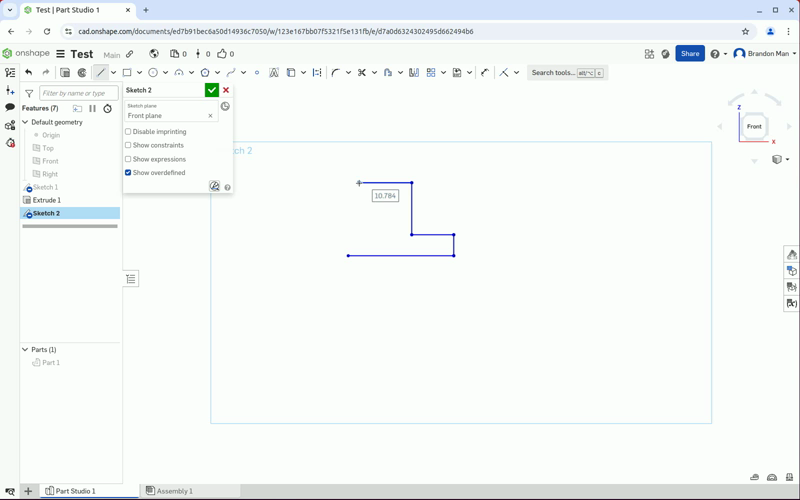
mouse_move(389, 182)
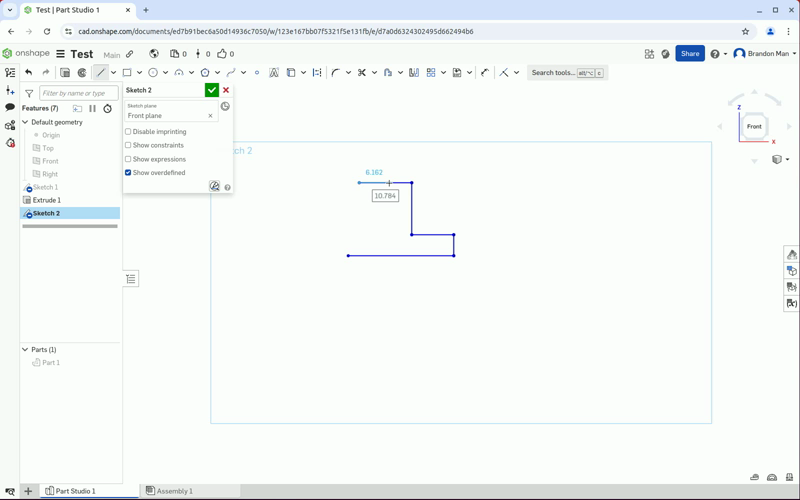
mouse_move(359, 234)
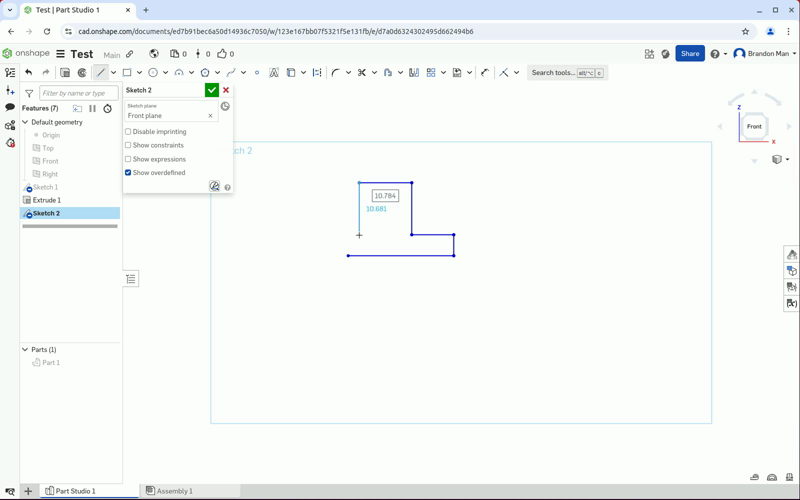
click(359, 234)
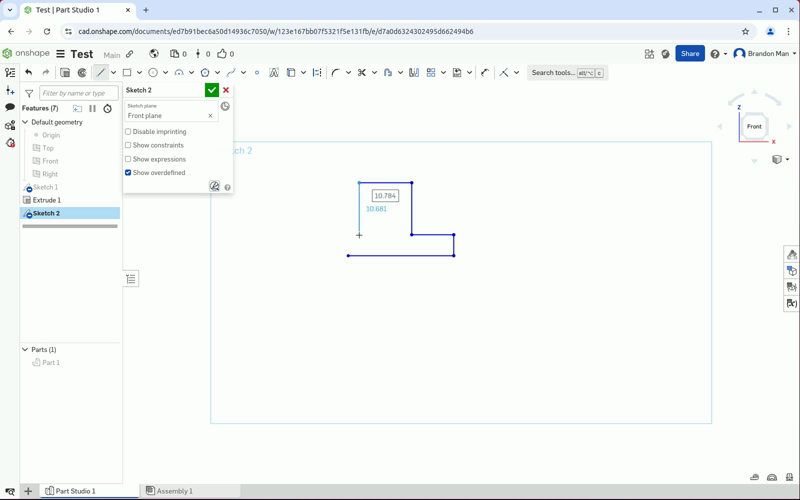
key_up(shift)
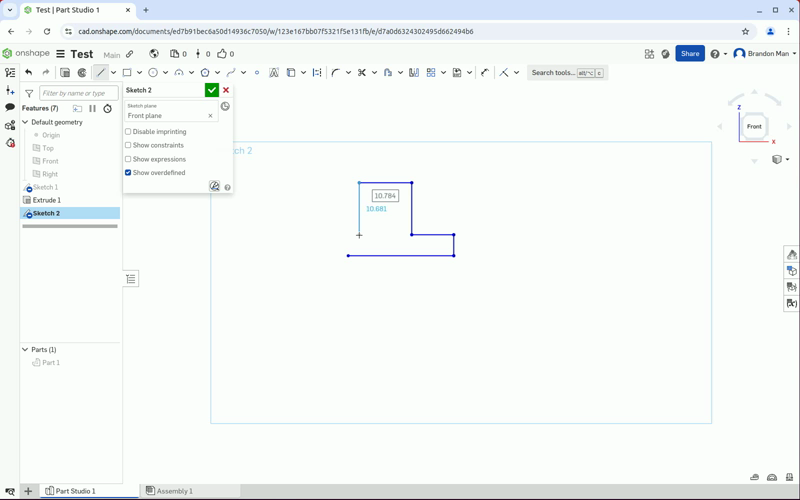
key_down(shift)
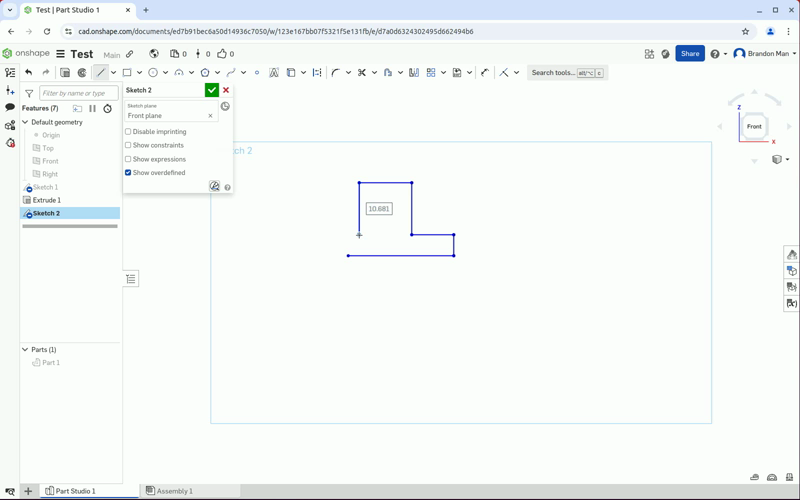
mouse_move(389, 234)
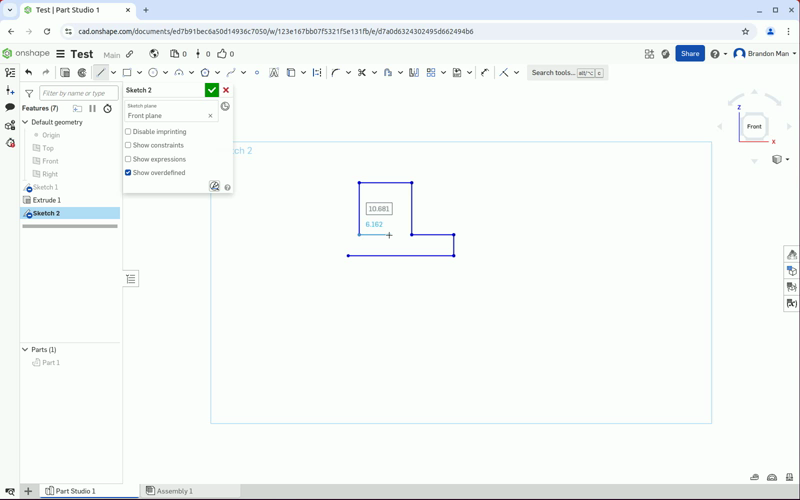
mouse_move(348, 234)
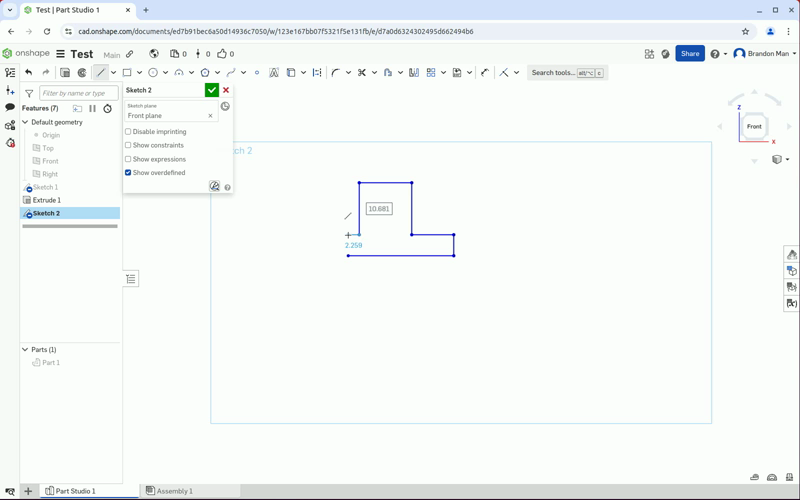
click(348, 234)
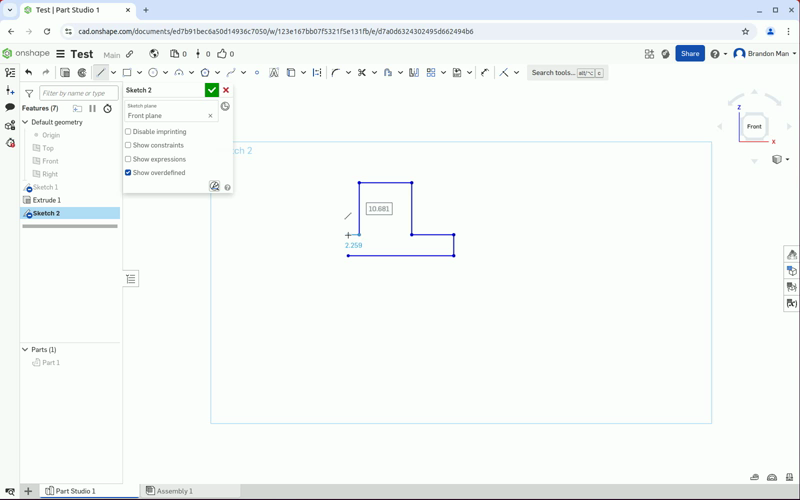
key_up(shift)
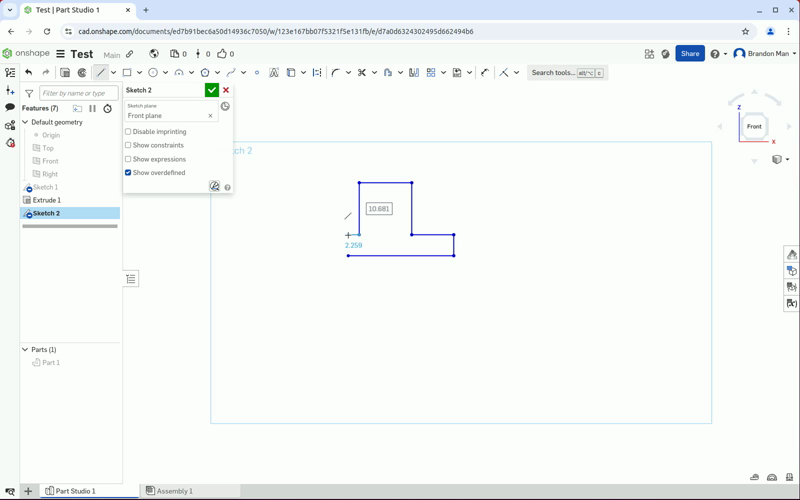
mouse_move(378, 234)
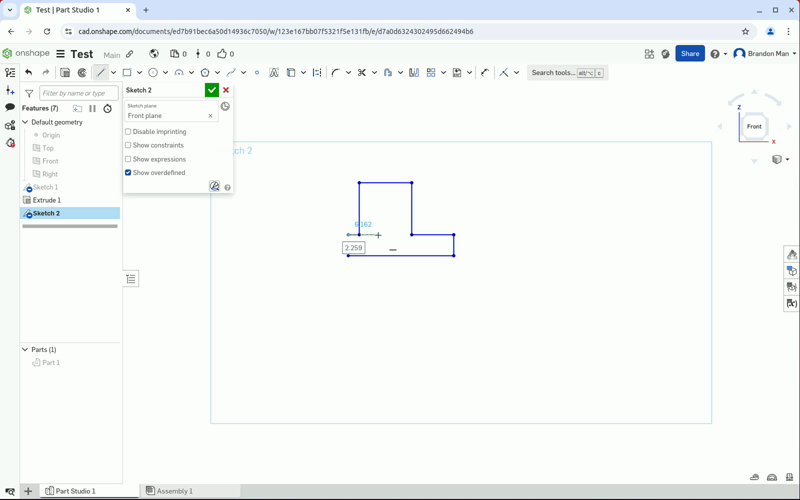
key_down(shift)
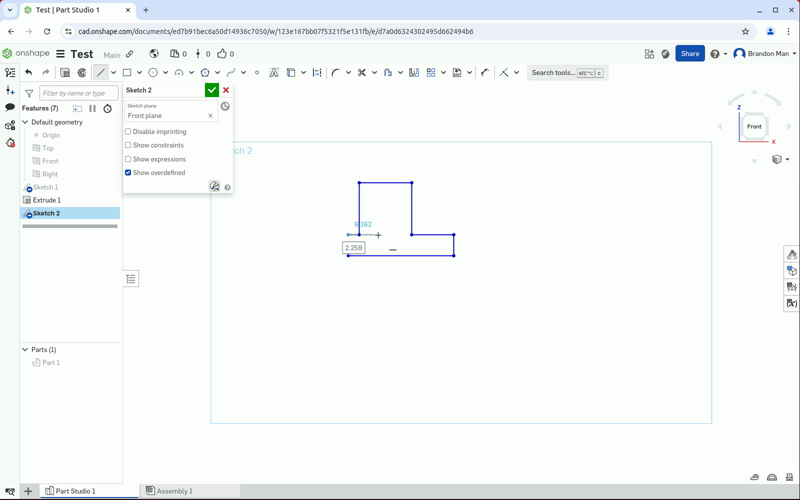
mouse_move(348, 255)
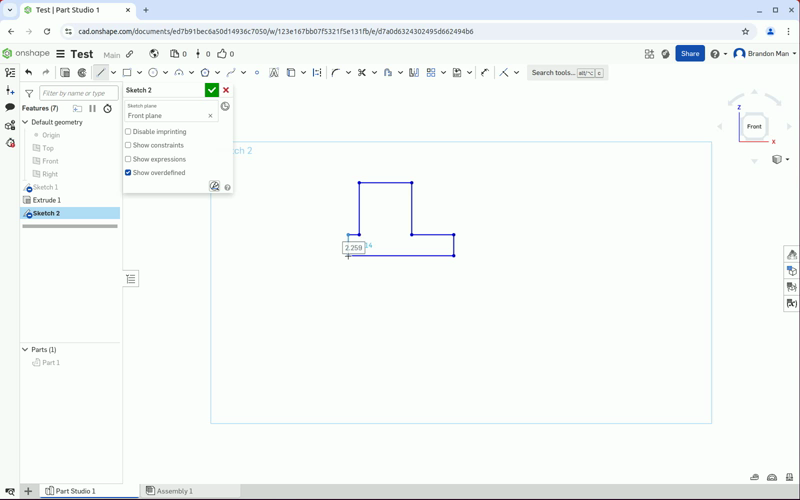
key_up(shift)
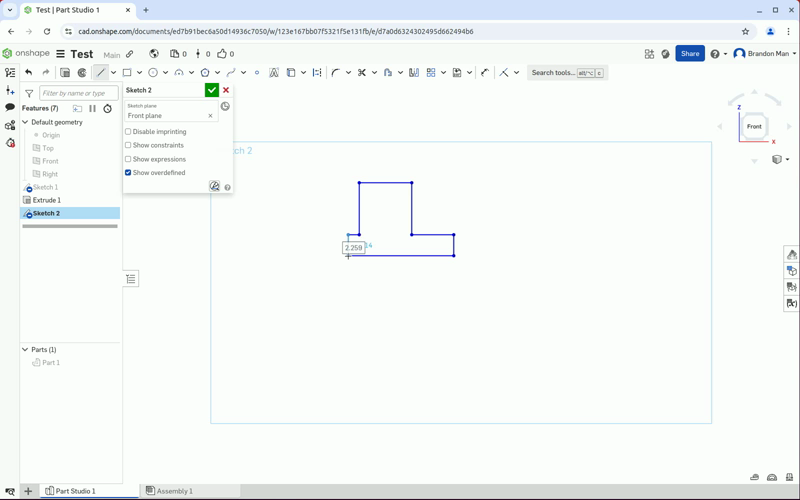
click(348, 255)
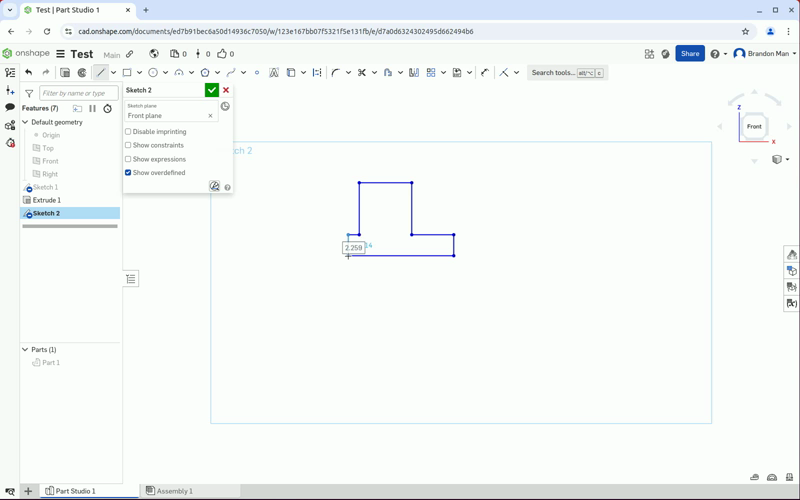
key(esc)
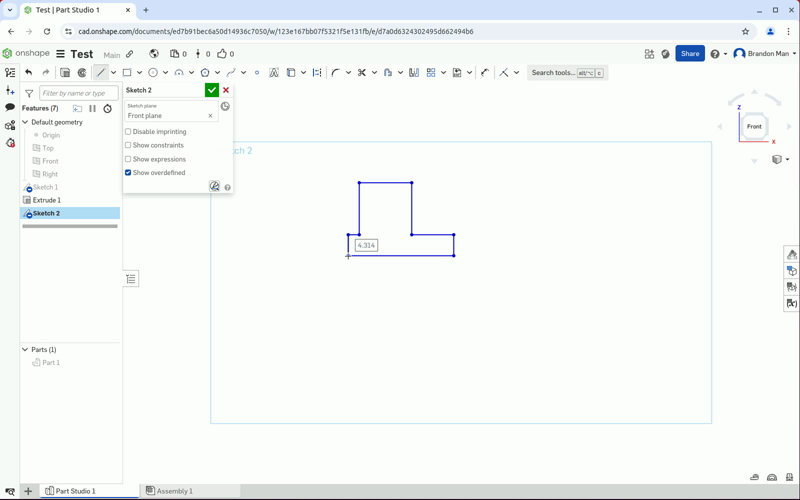
mouse_move(401, 242)
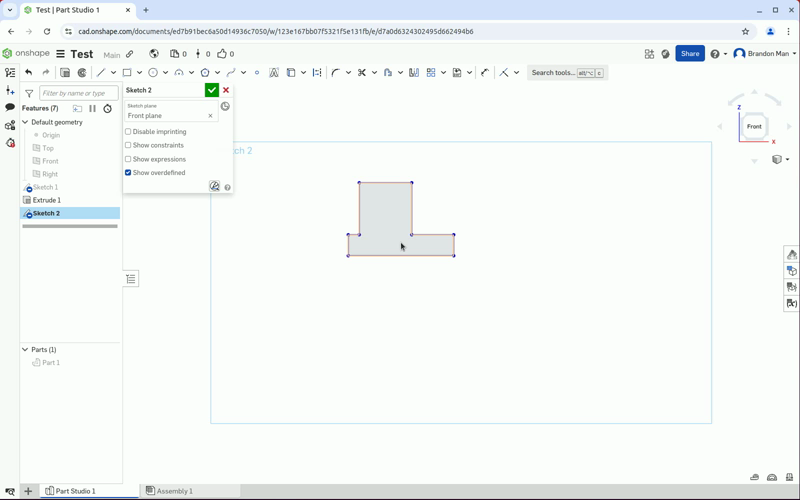
click(401, 242)
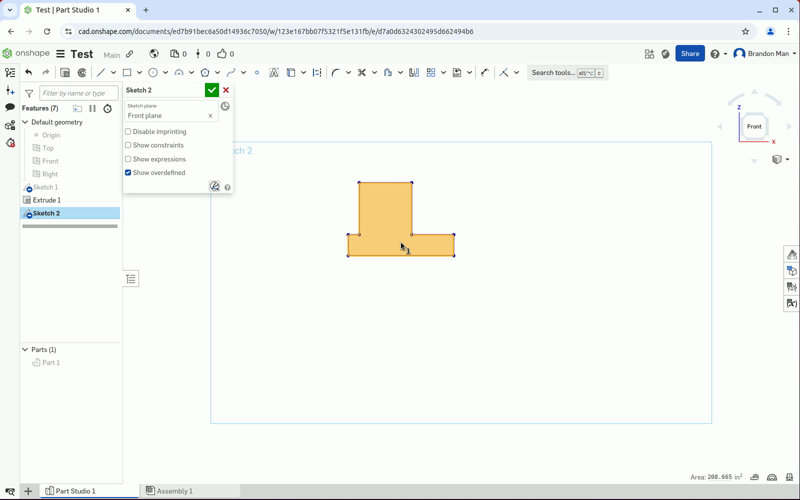
mouse_move(73, 352)
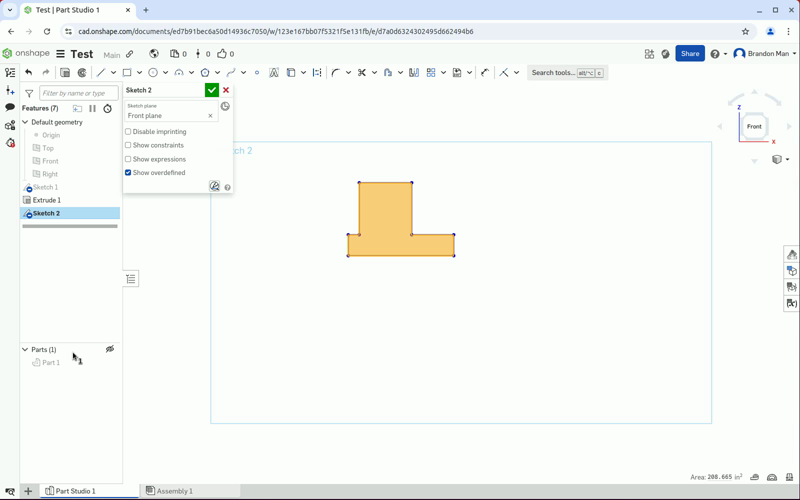
key(shift+y)
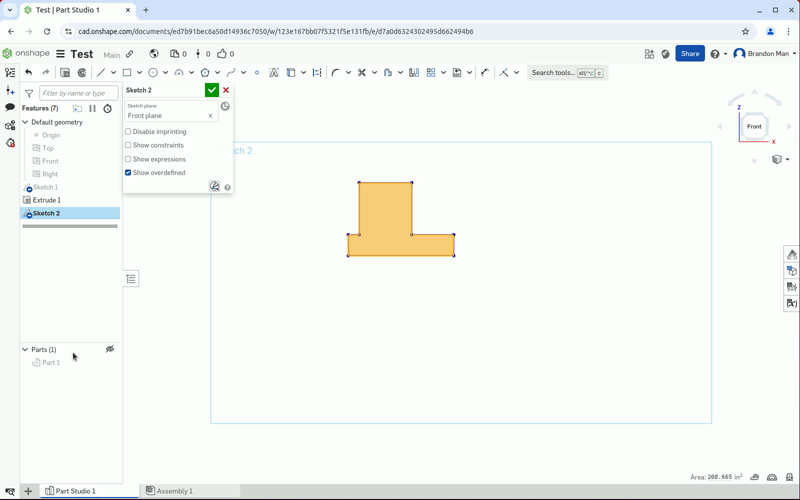
key(shift+e)
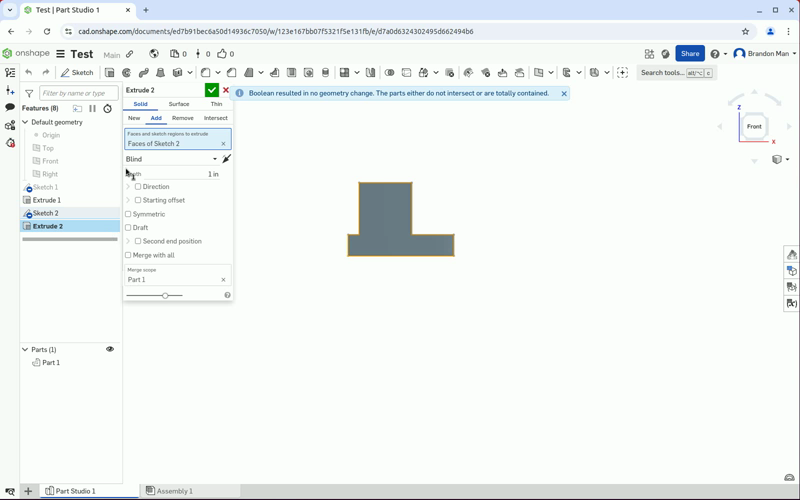
mouse_move(143, 106)
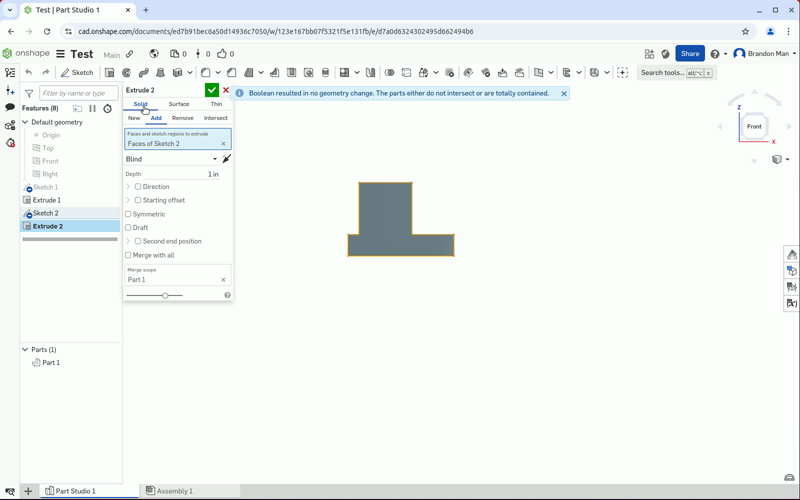
click(143, 106)
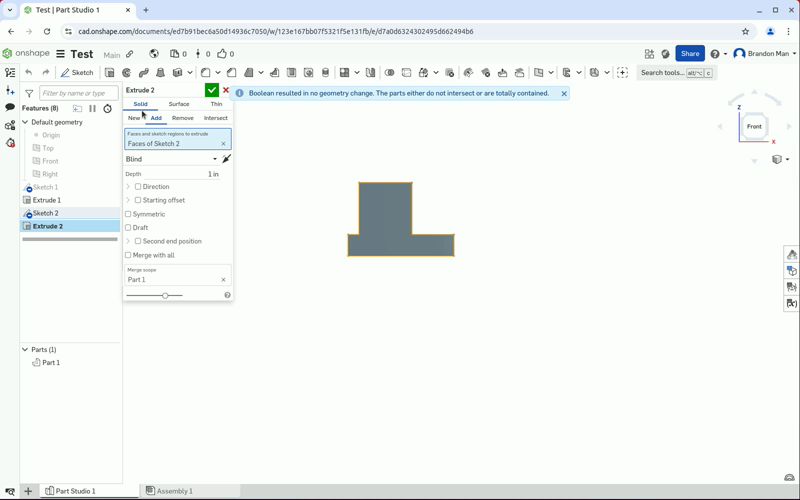
mouse_move(137, 120)
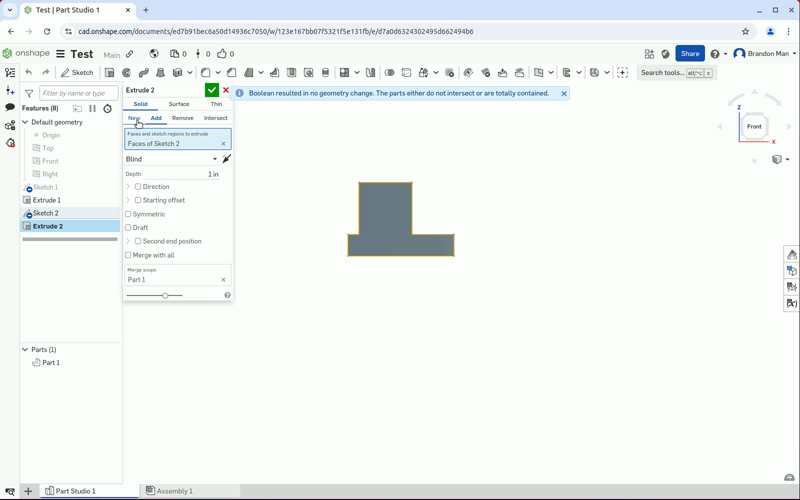
click(137, 120)
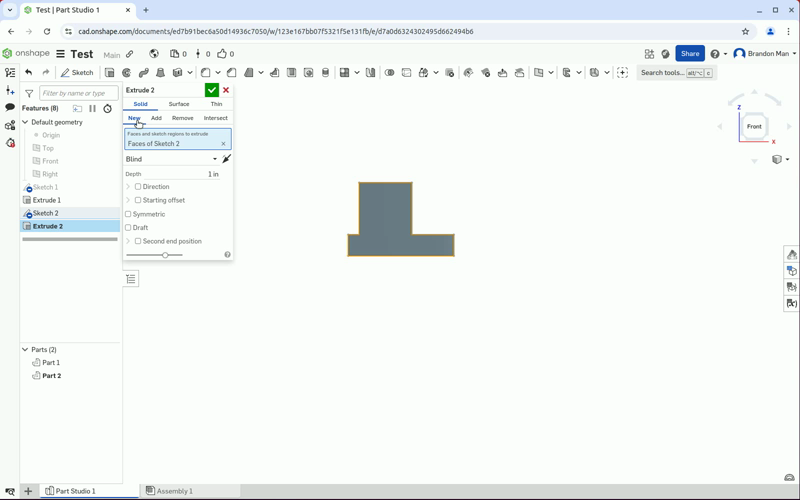
key(tab, 4)
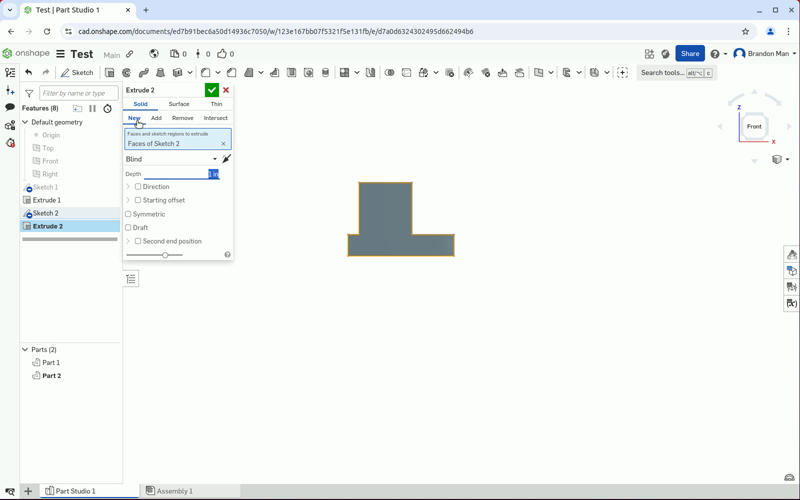
text(8.666)
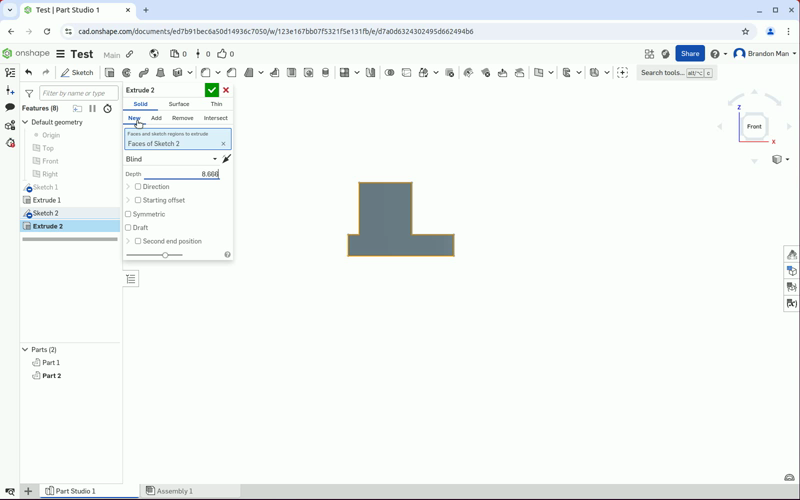
key(enter)
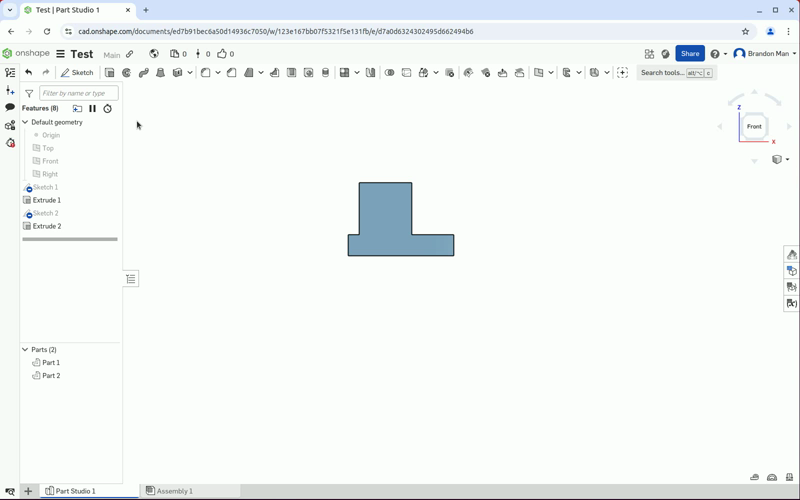
key(shift+h)
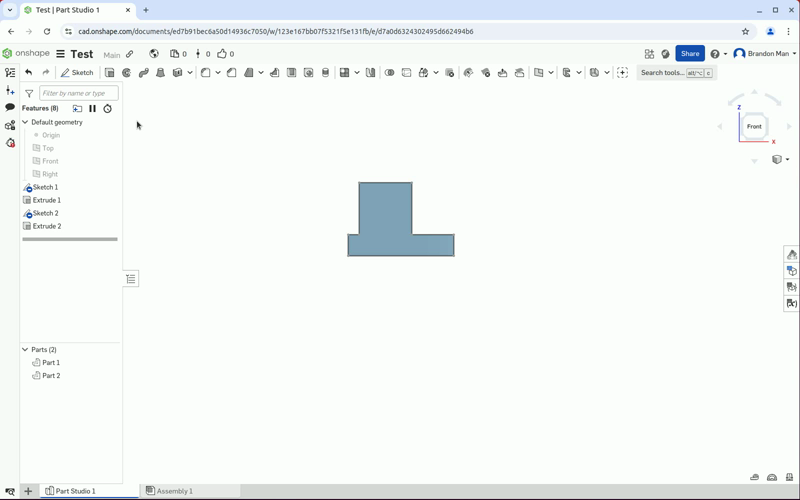
key(shift+h)
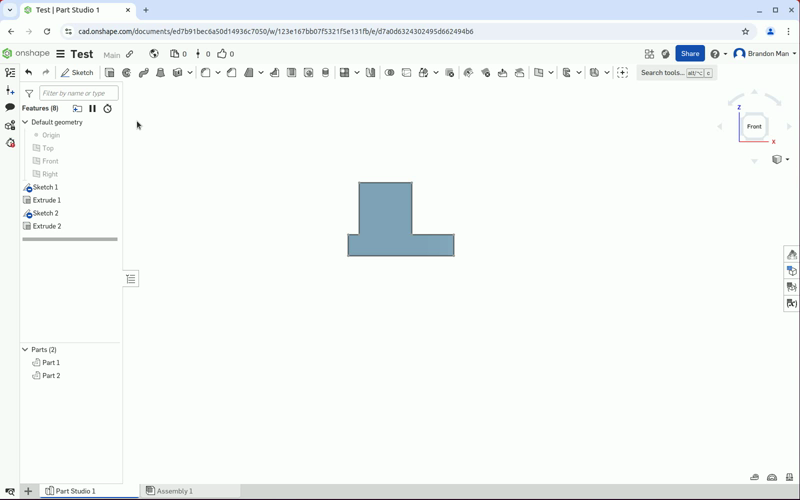
key(shift+7)
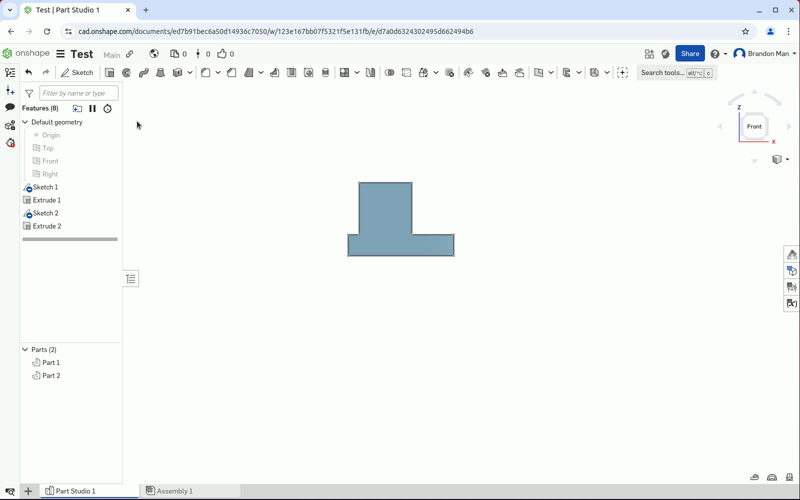
key(left, 2)
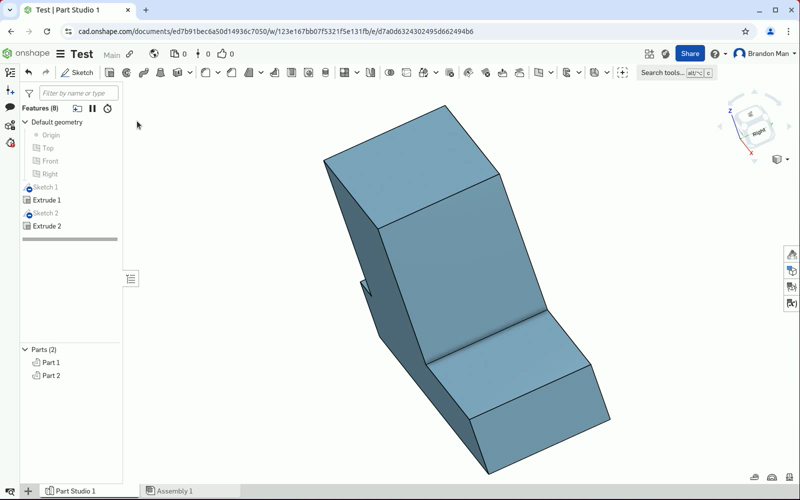
key(down, 2)
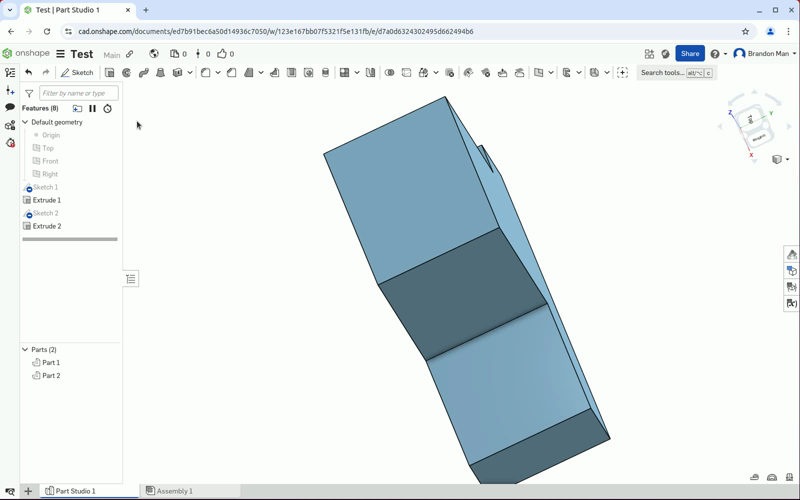
key(up, 2)
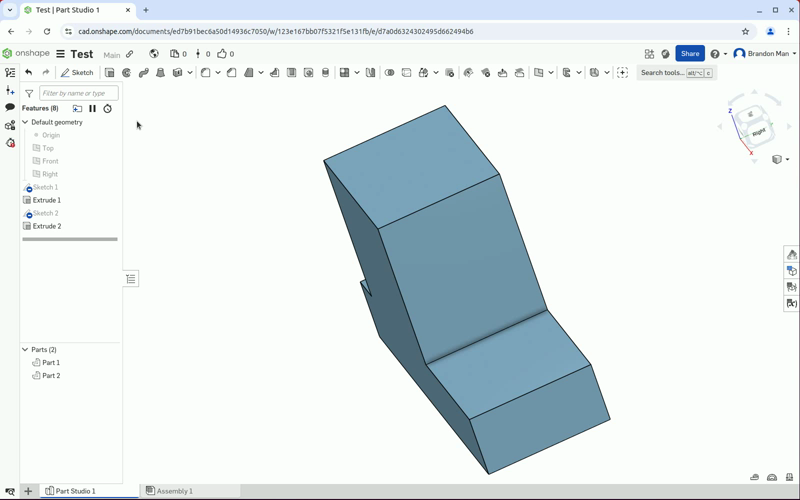
key(right, 2)
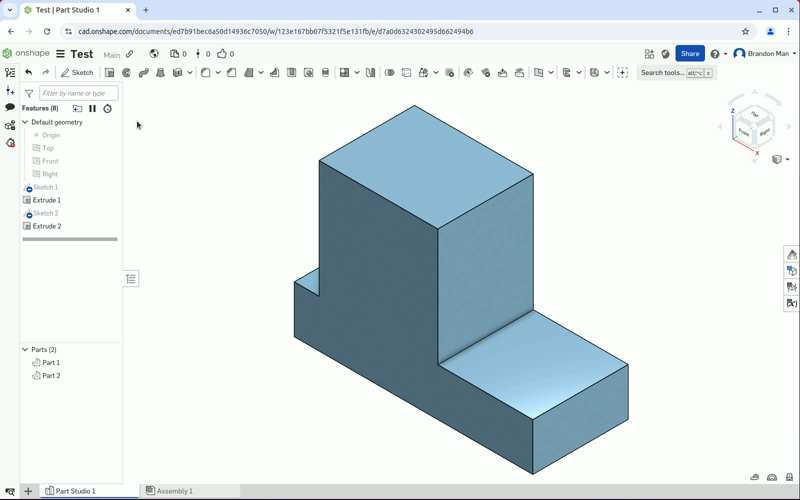
mouse_move(73, 189)
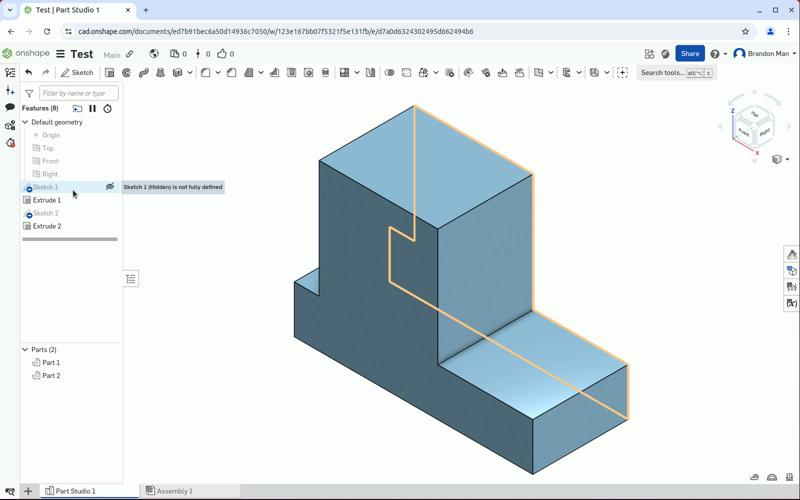
click(73, 189)